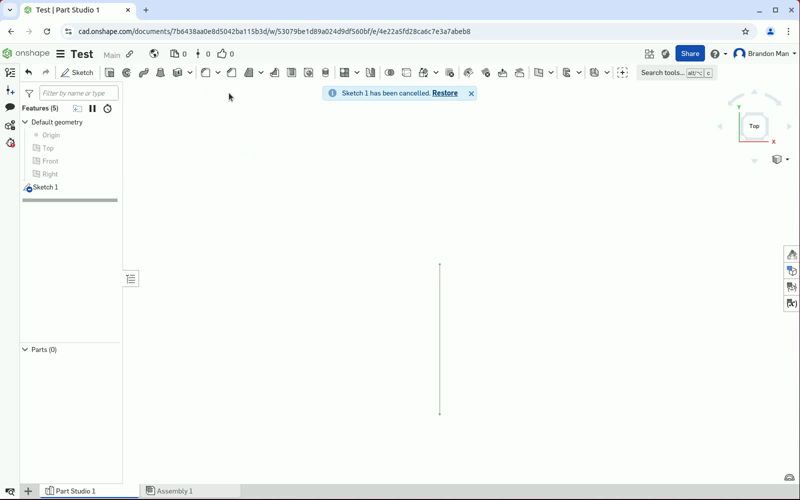
key(shift+h)
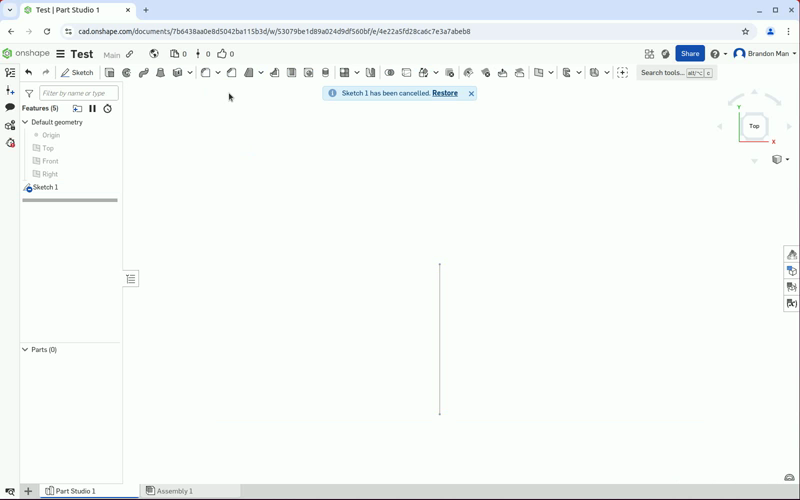
key(shift+s)
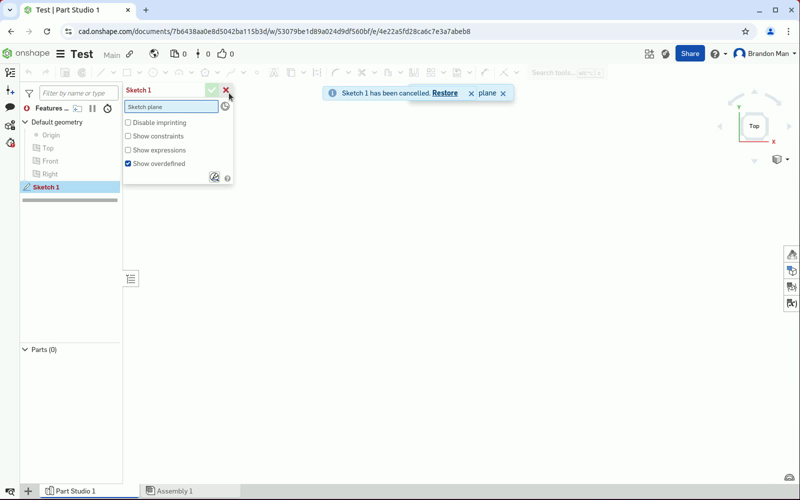
mouse_move(73, 150)
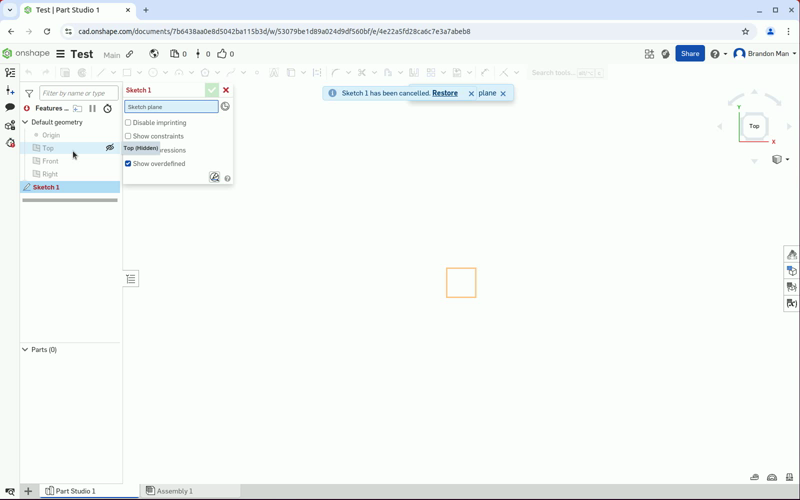
click(73, 150)
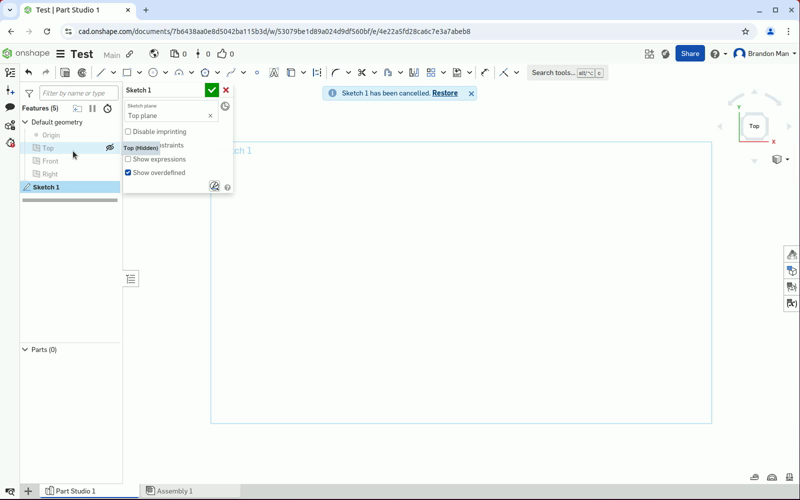
mouse_move(73, 352)
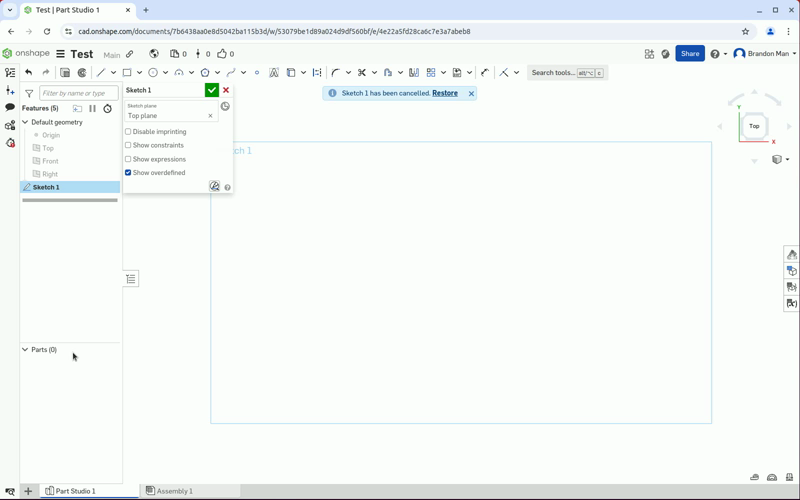
key(y)
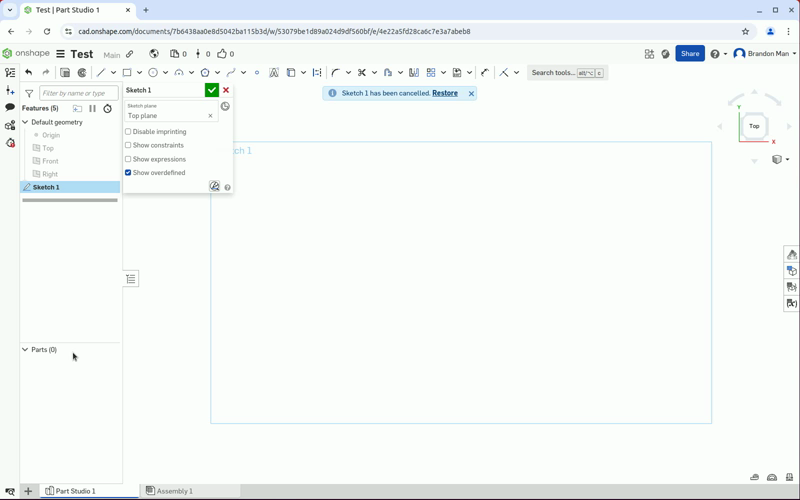
key(l)
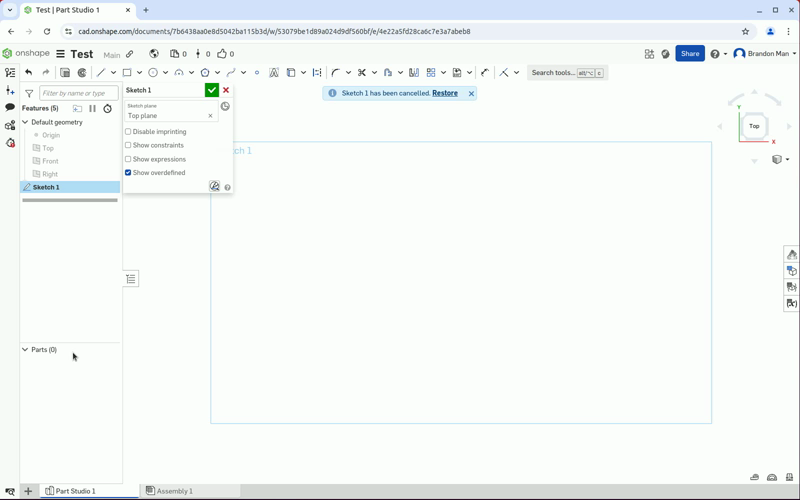
key_down(shift)
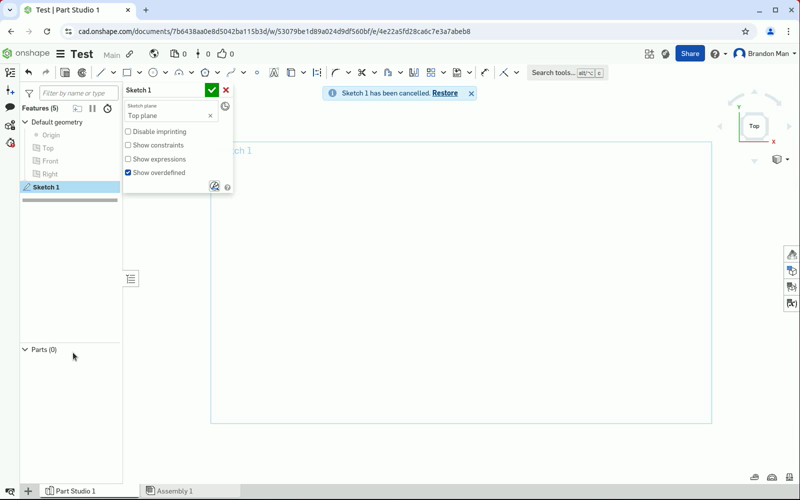
mouse_move(460, 287)
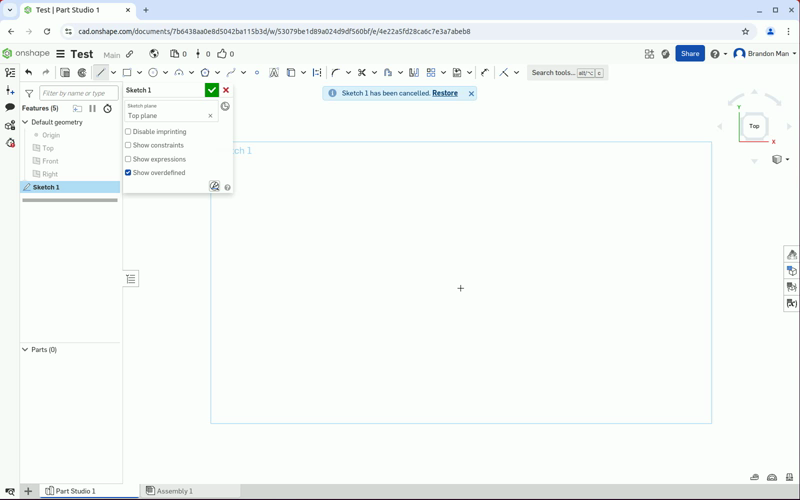
click(460, 287)
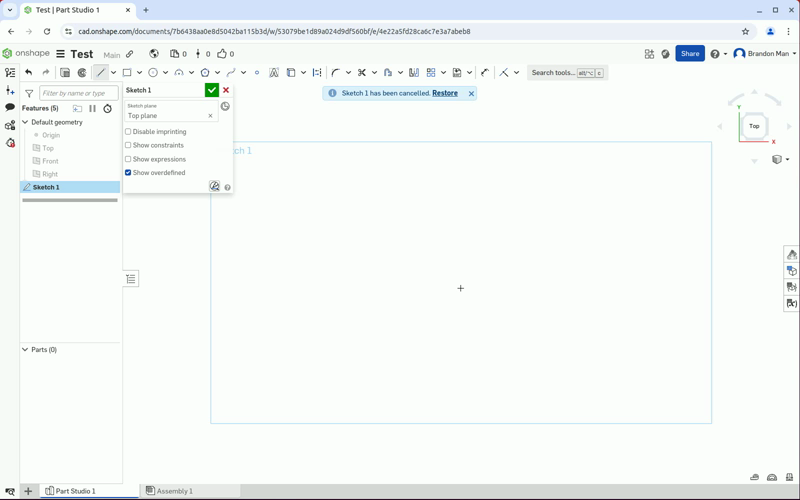
key_up(shift)
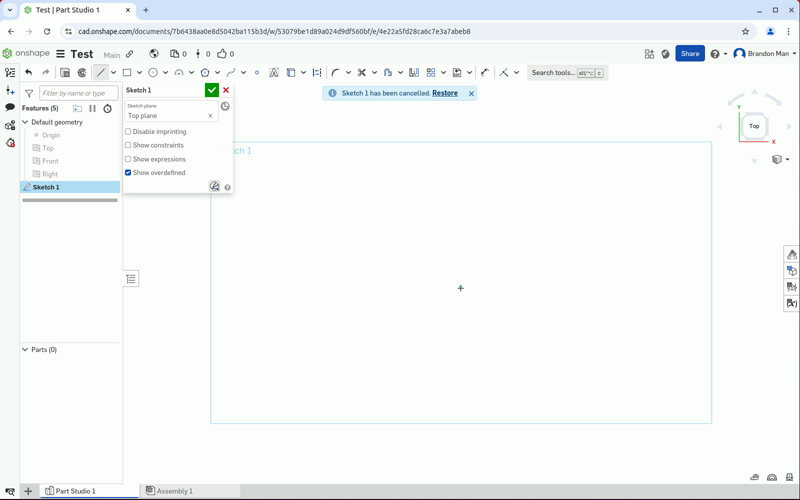
key_down(shift)
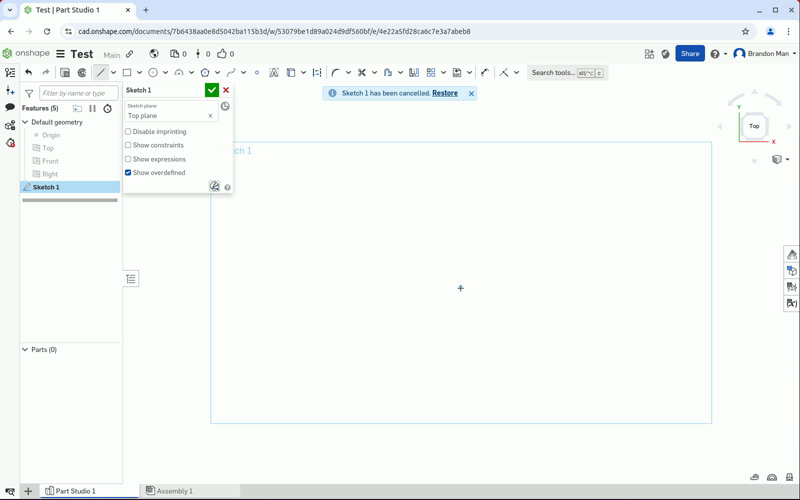
mouse_move(490, 287)
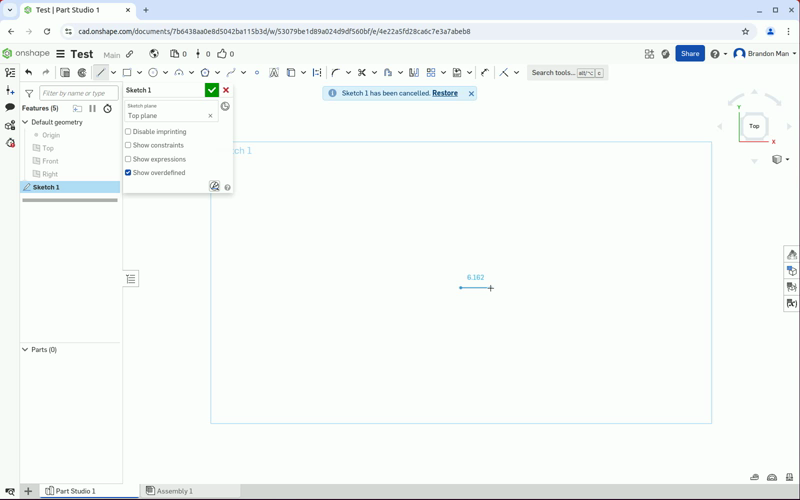
mouse_move(491, 287)
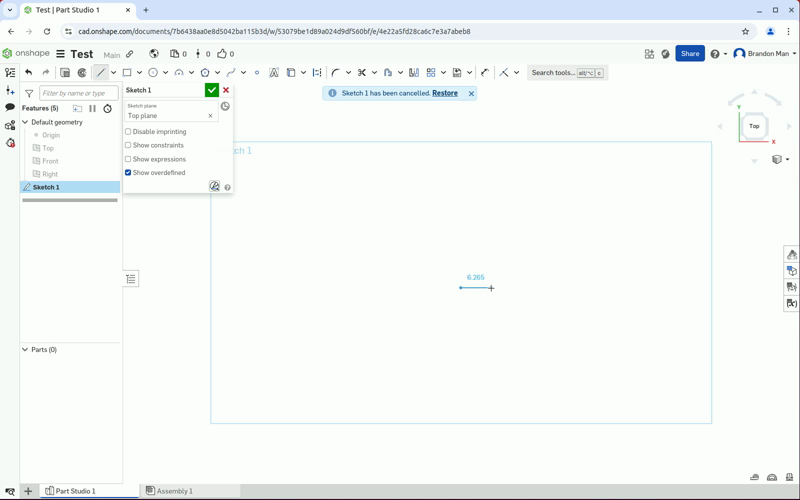
click(491, 287)
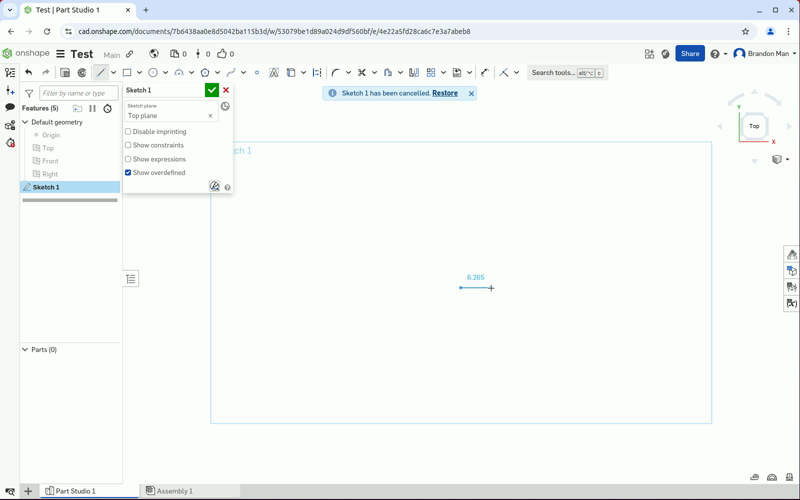
key_up(shift)
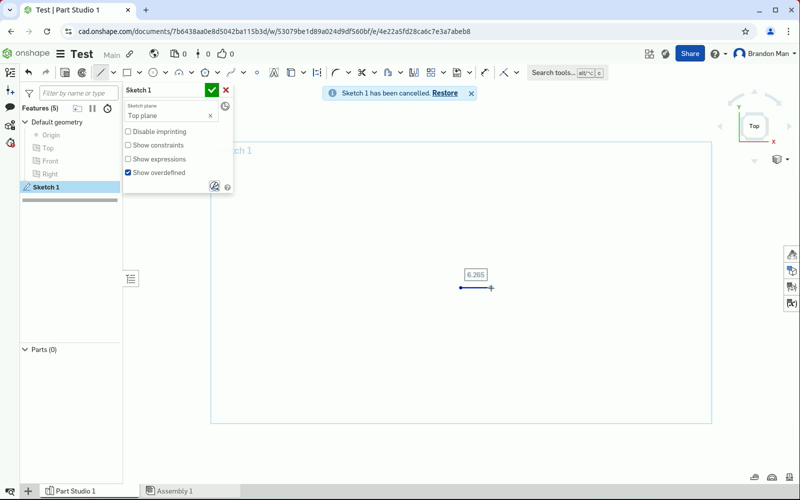
key_down(shift)
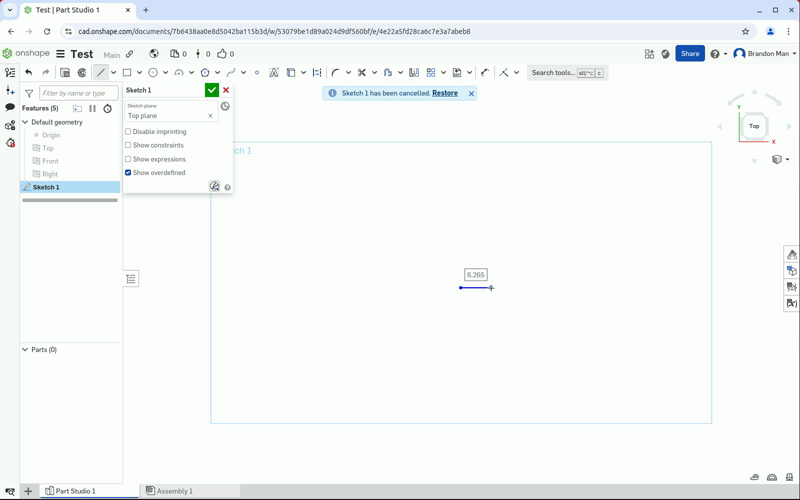
mouse_move(521, 287)
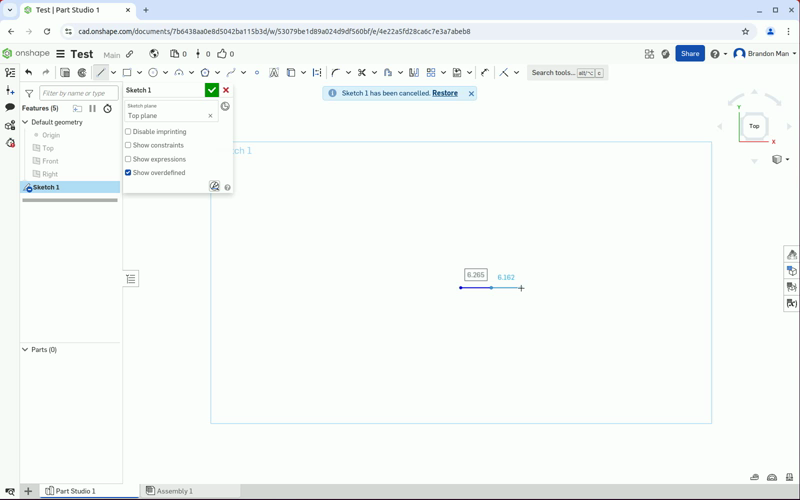
mouse_move(491, 277)
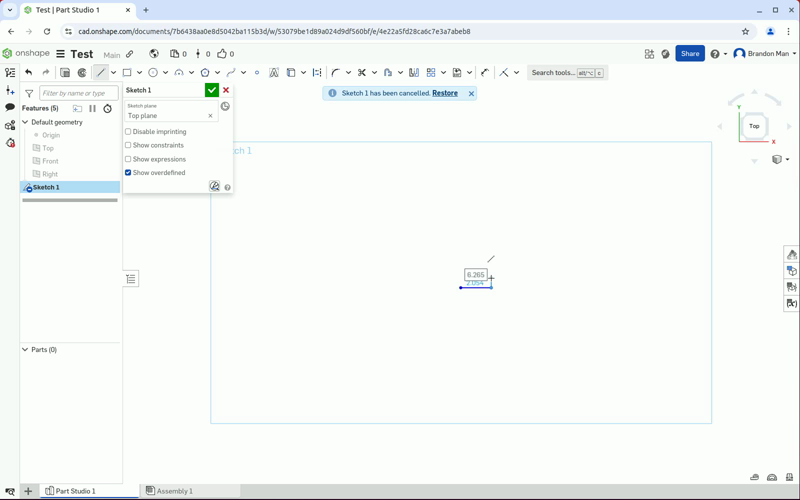
click(491, 277)
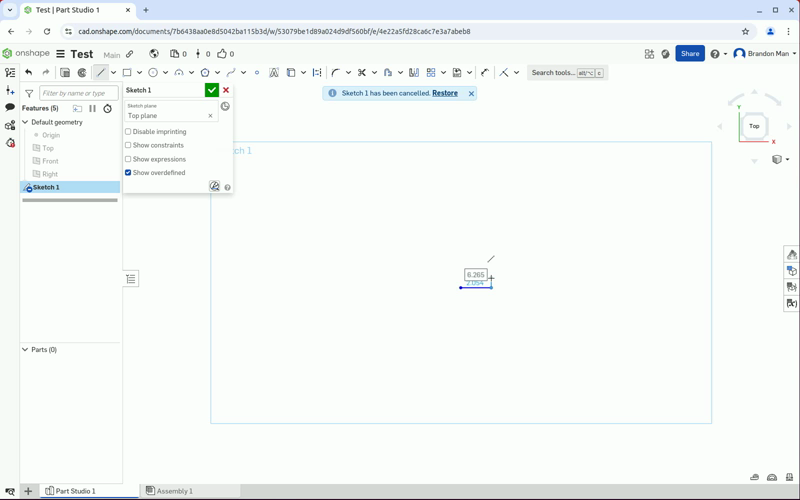
key_up(shift)
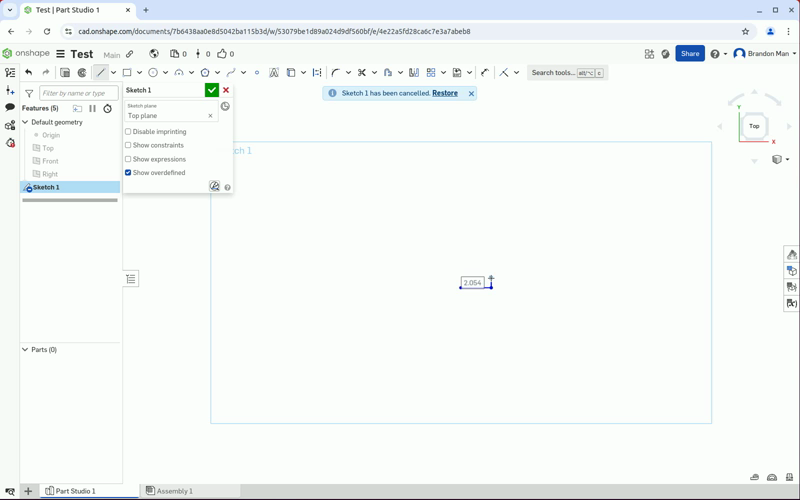
key_down(shift)
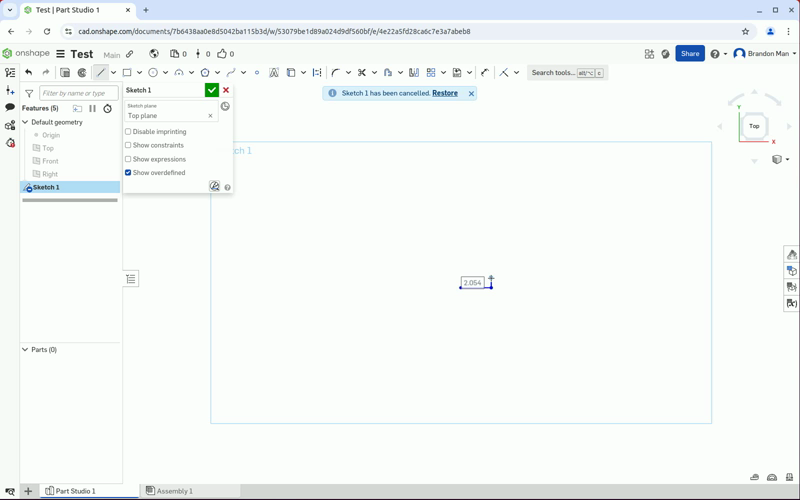
mouse_move(521, 277)
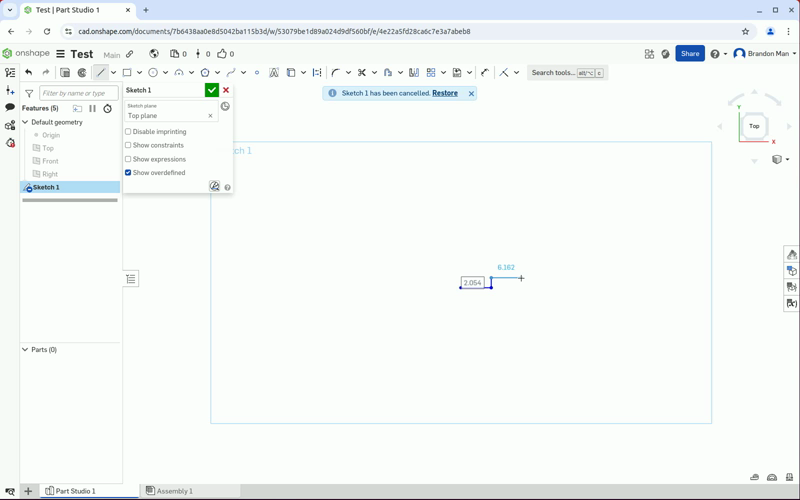
mouse_move(460, 277)
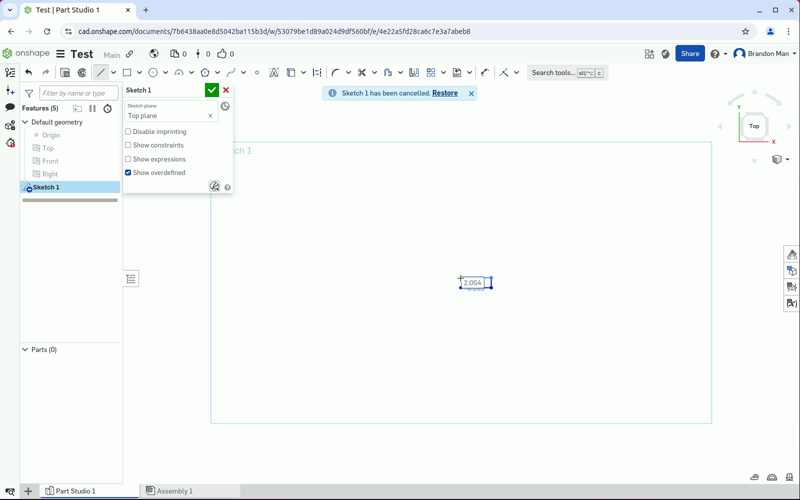
click(460, 277)
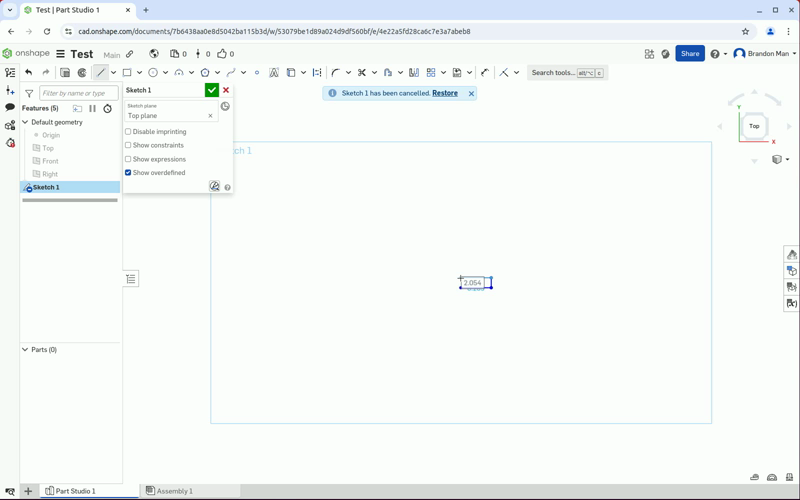
key_up(shift)
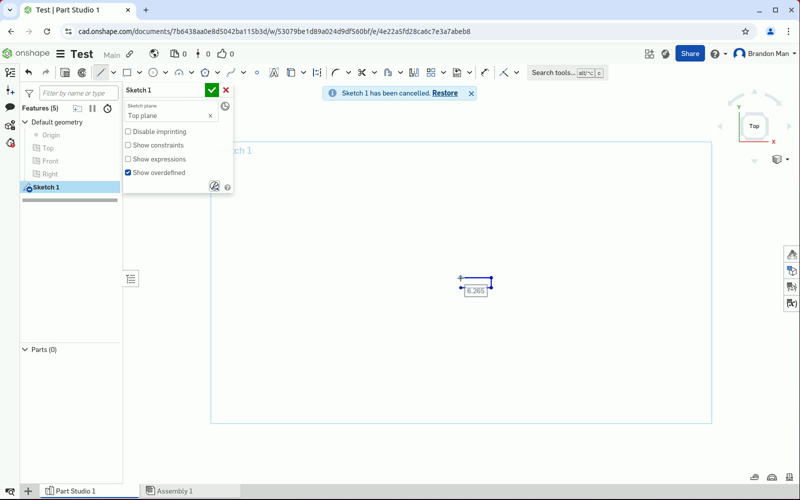
mouse_move(490, 277)
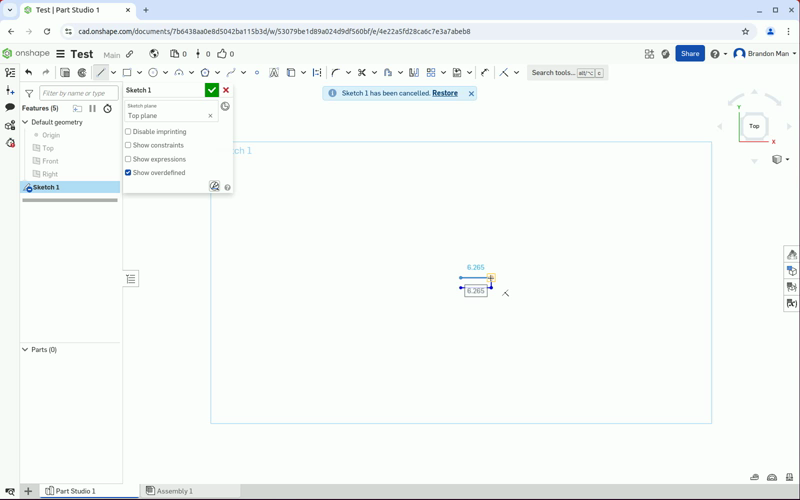
key_down(shift)
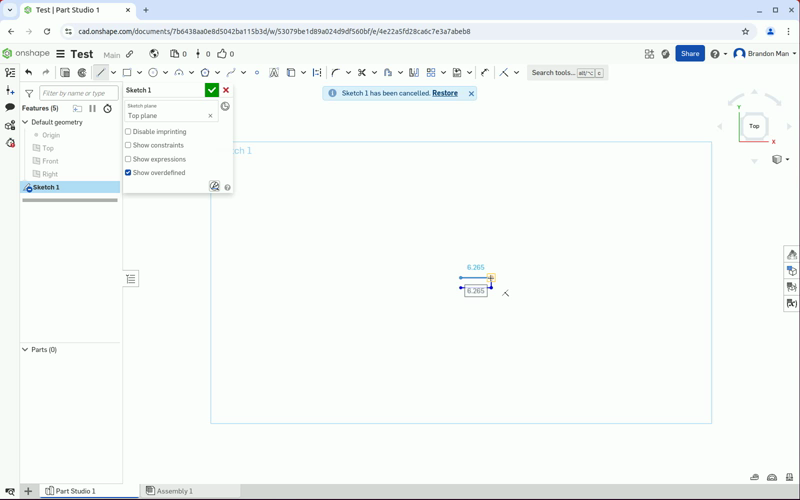
mouse_move(460, 287)
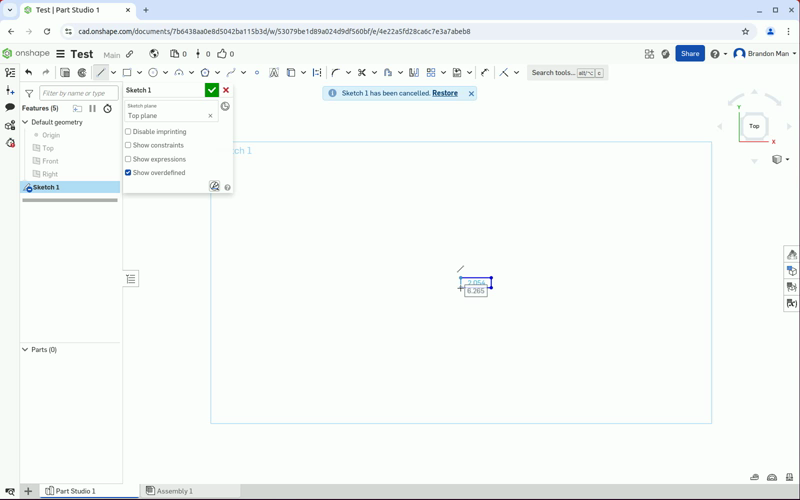
key_up(shift)
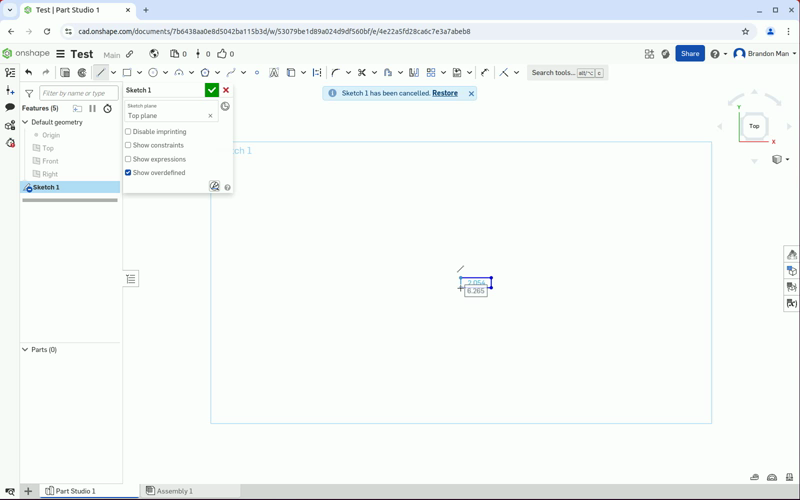
click(460, 287)
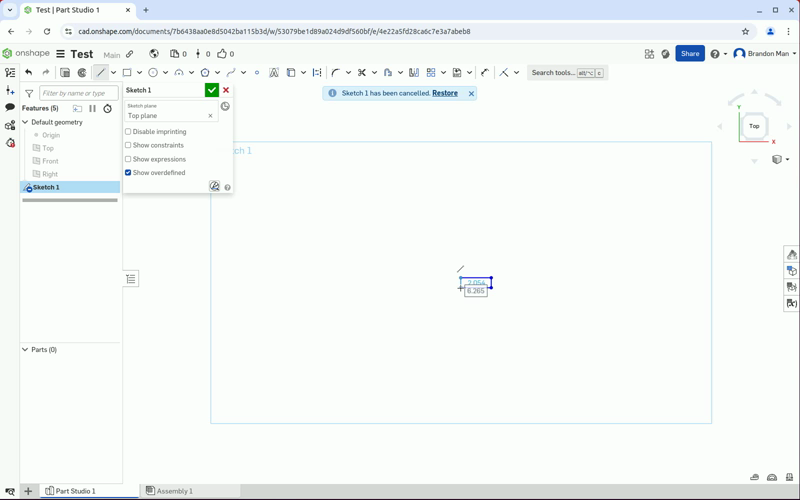
key(esc)
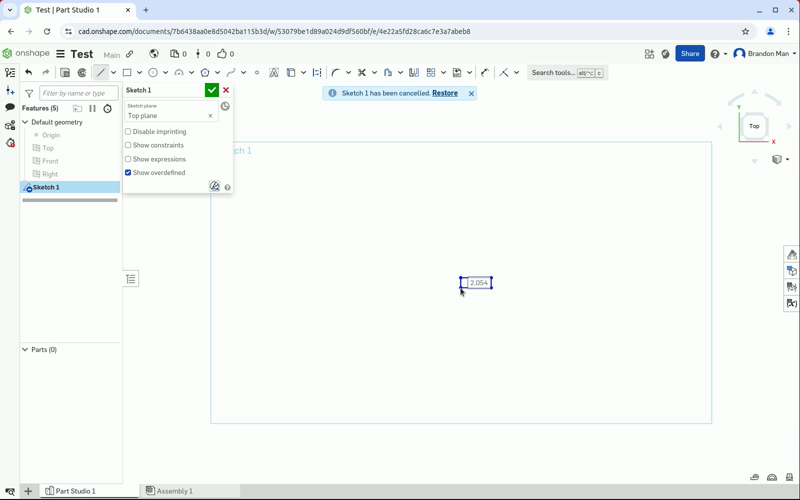
mouse_move(488, 286)
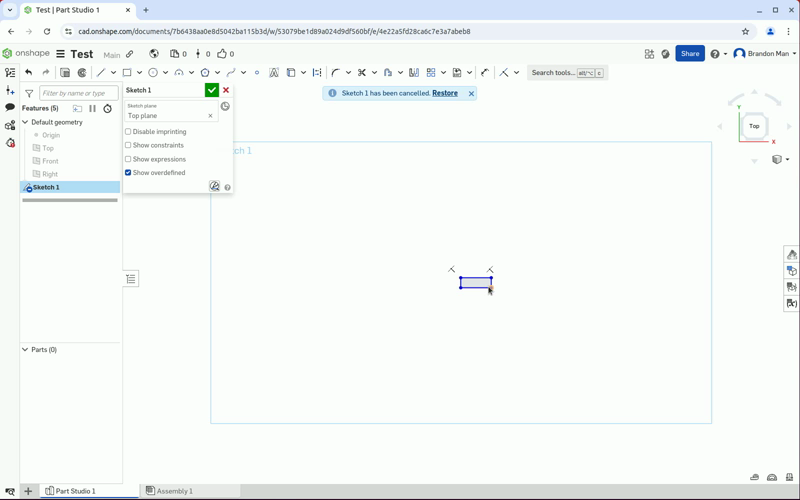
scroll(6)
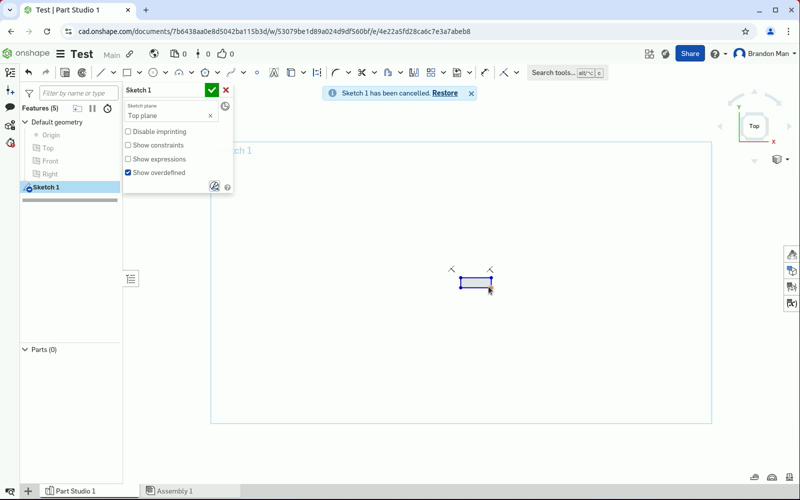
scroll(6)
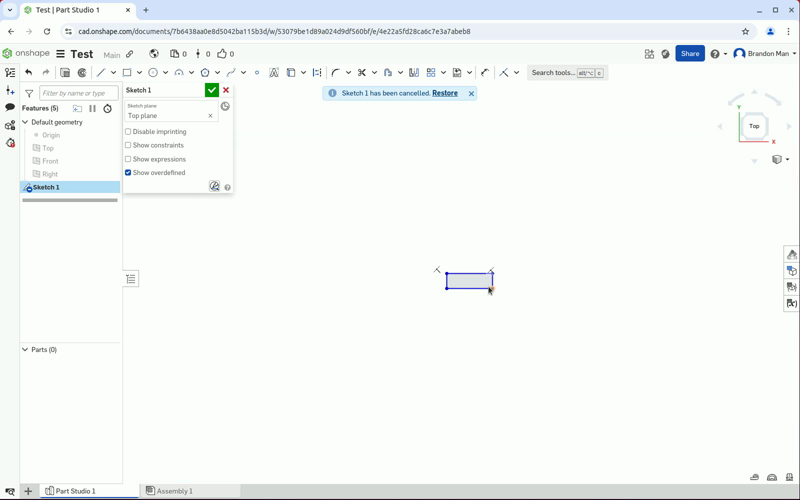
scroll(6)
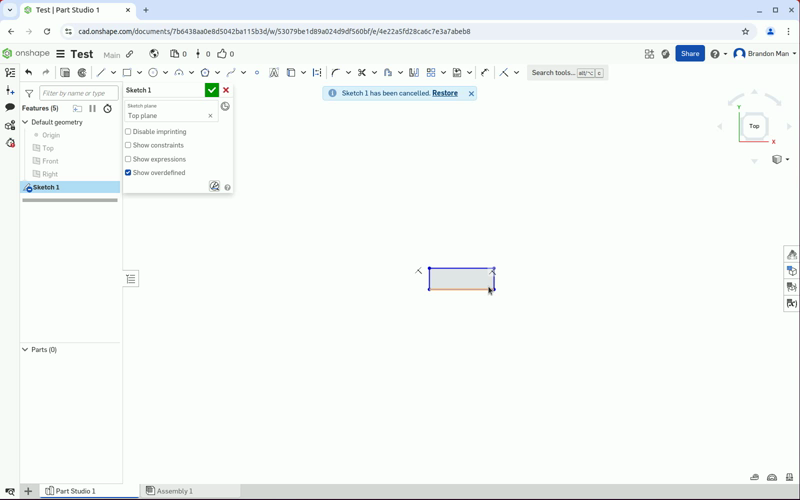
scroll(6)
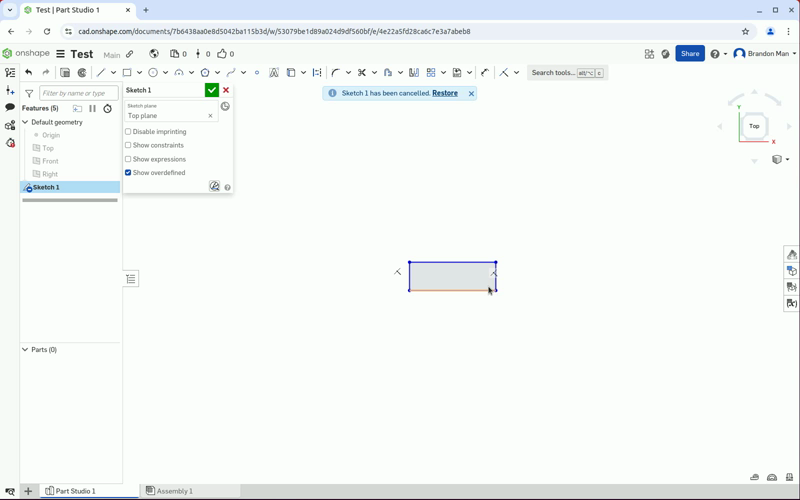
scroll(6)
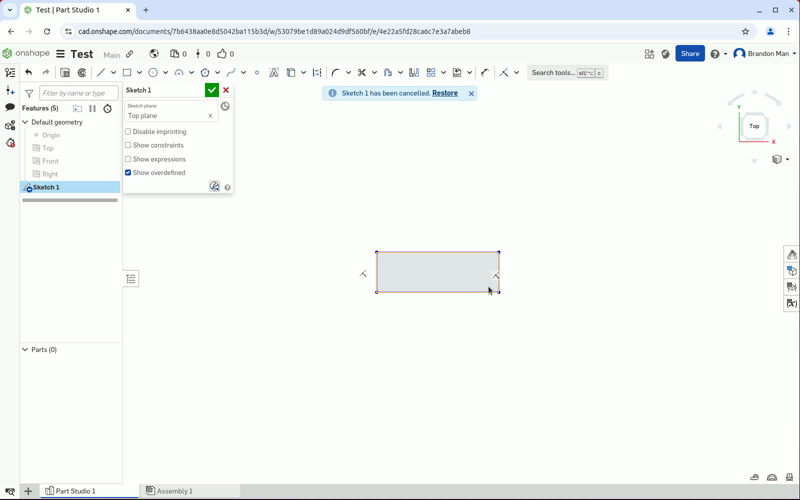
scroll(6)
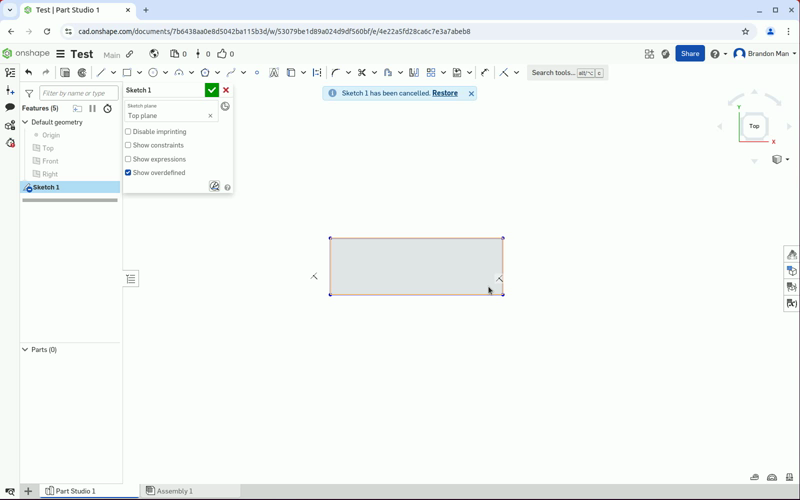
scroll(6)
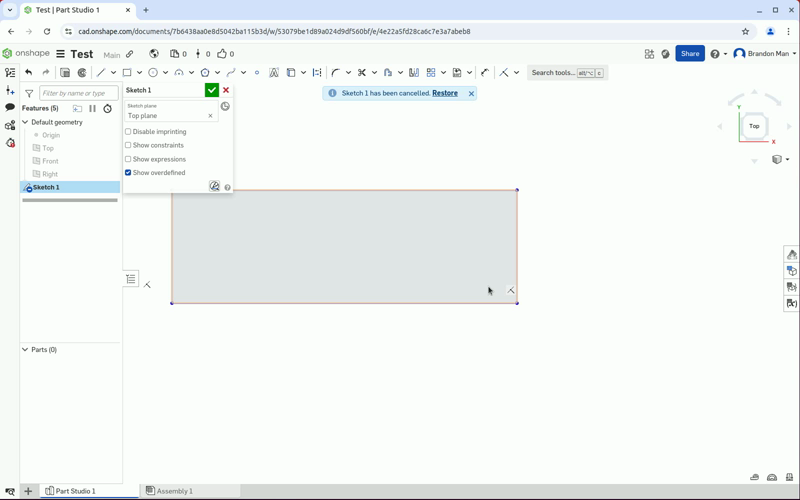
click(488, 286)
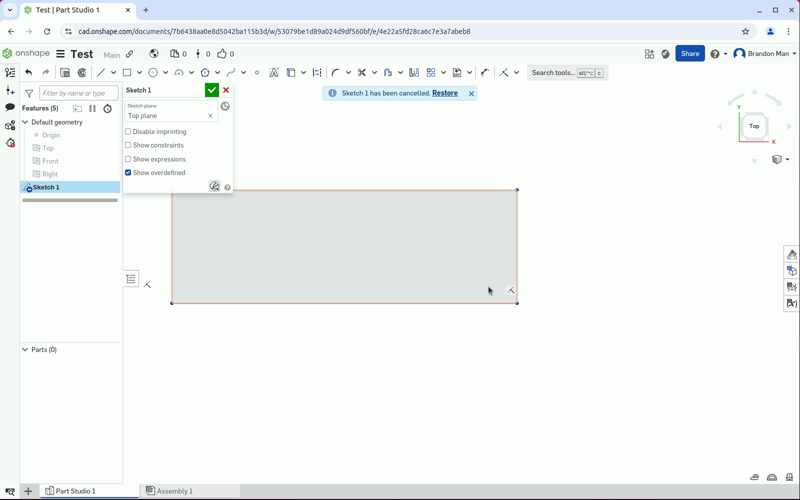
scroll(-6)
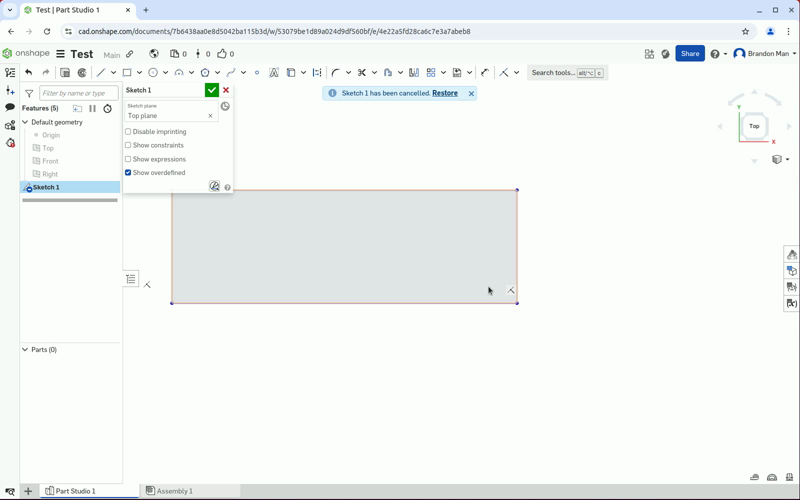
scroll(-6)
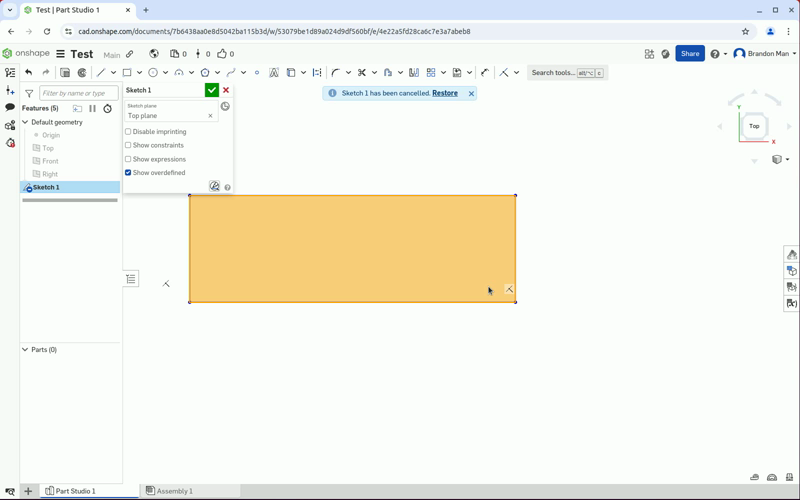
scroll(-6)
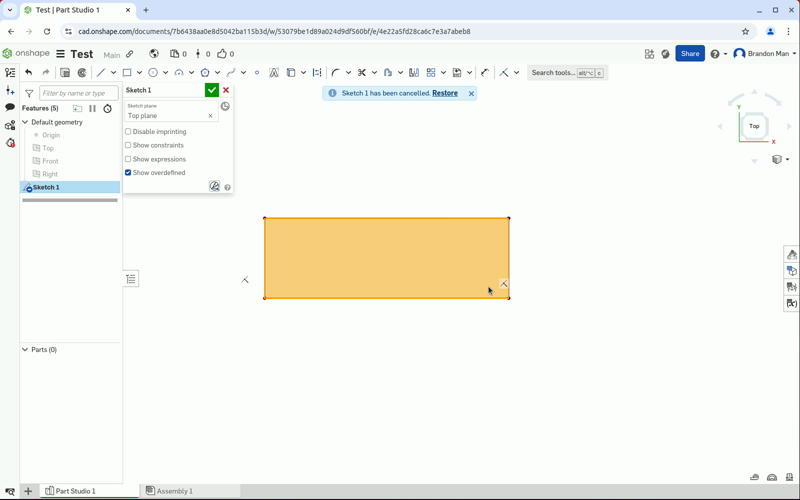
scroll(-6)
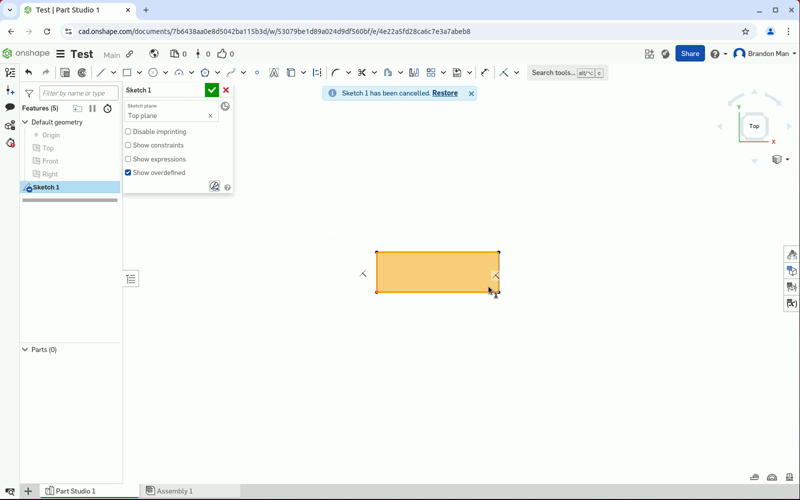
scroll(-6)
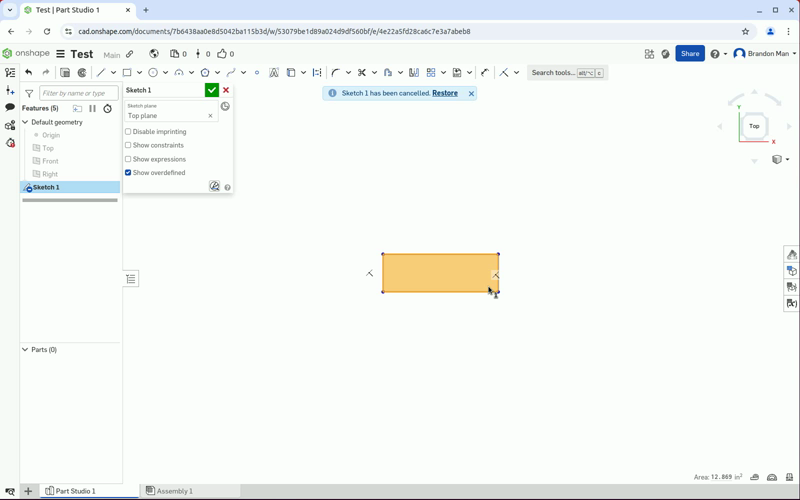
scroll(-6)
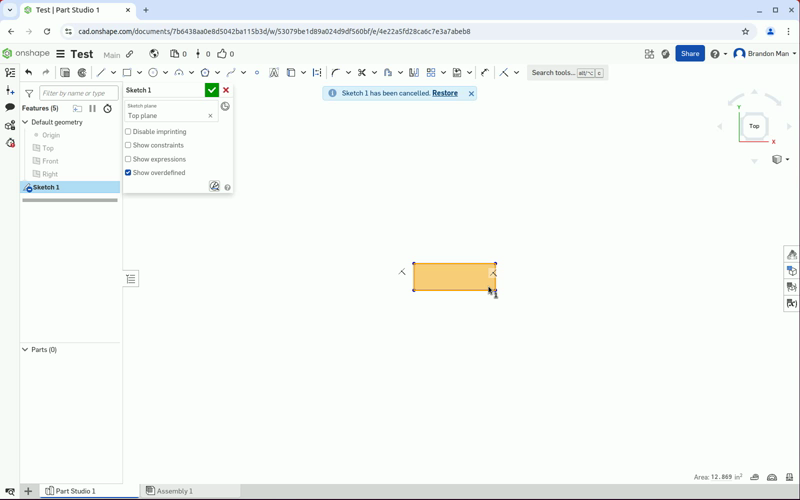
scroll(-6)
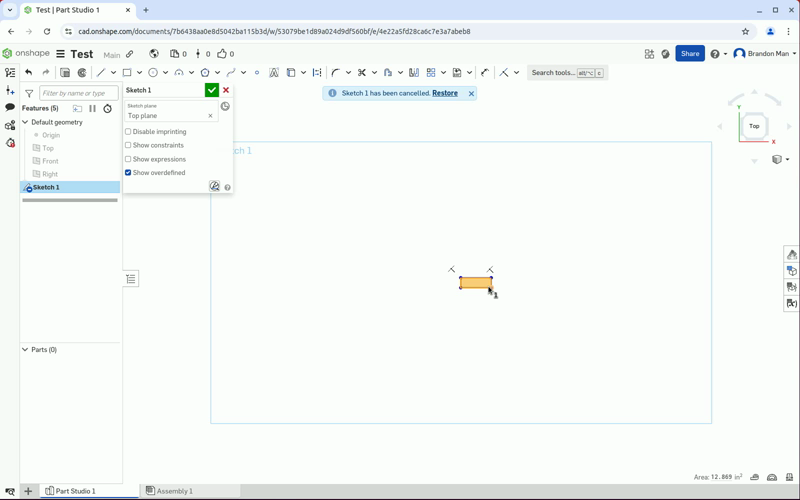
mouse_move(73, 352)
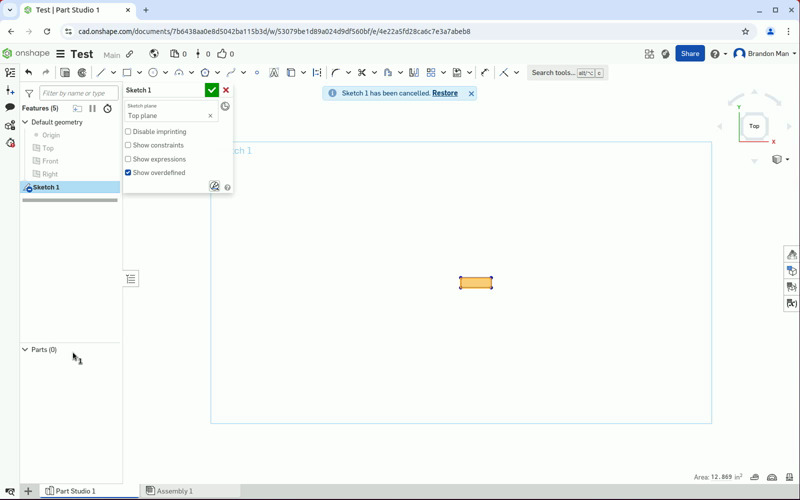
key(shift+y)
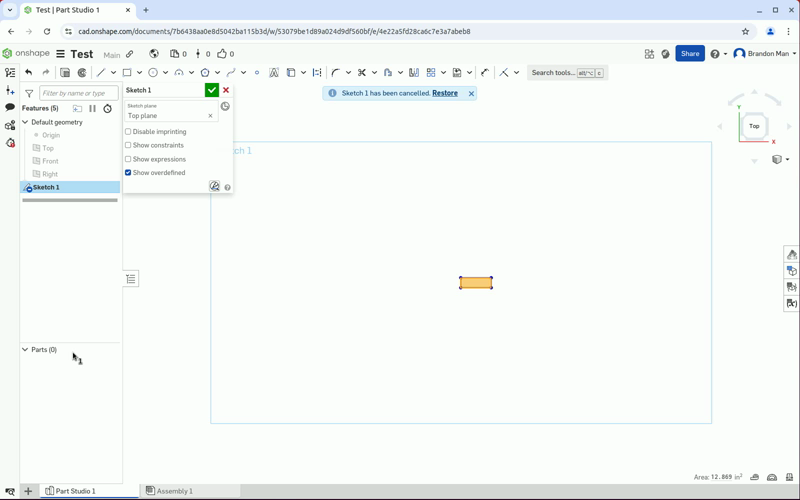
key(shift+e)
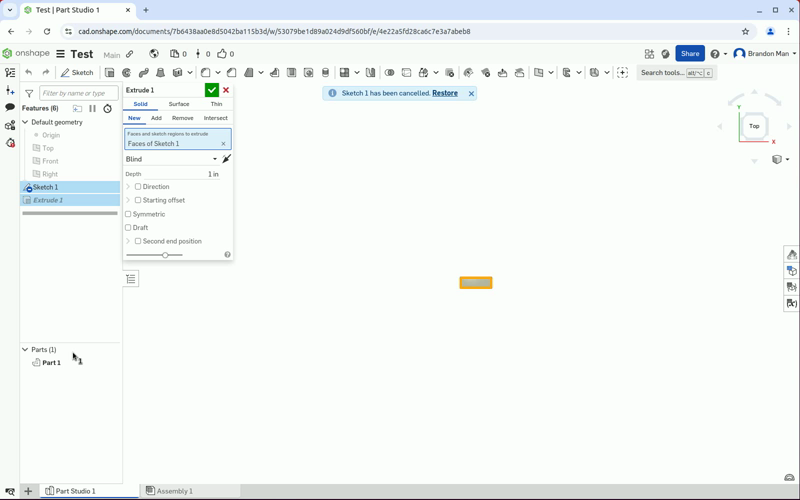
mouse_move(143, 106)
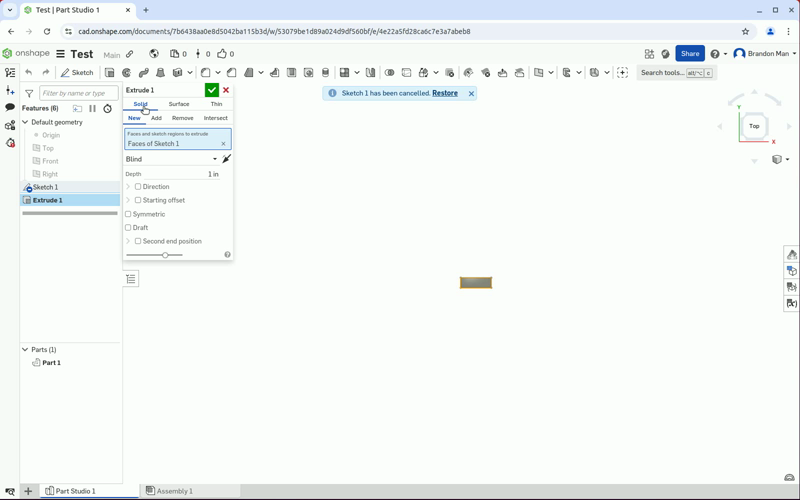
click(143, 106)
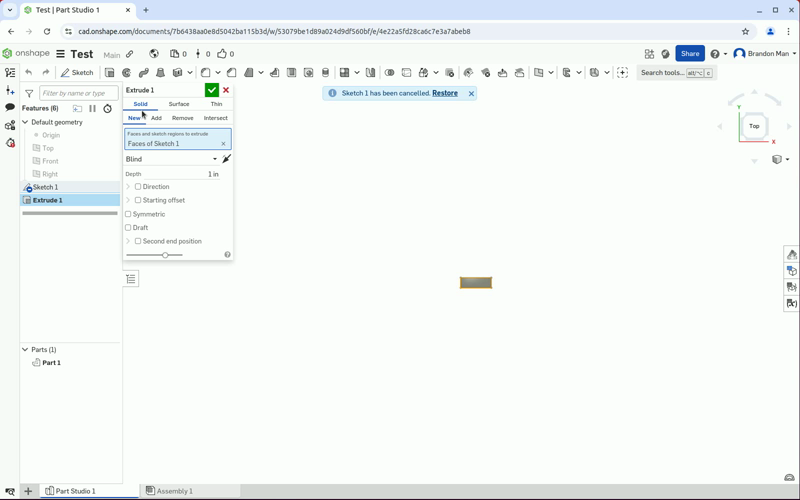
mouse_move(137, 120)
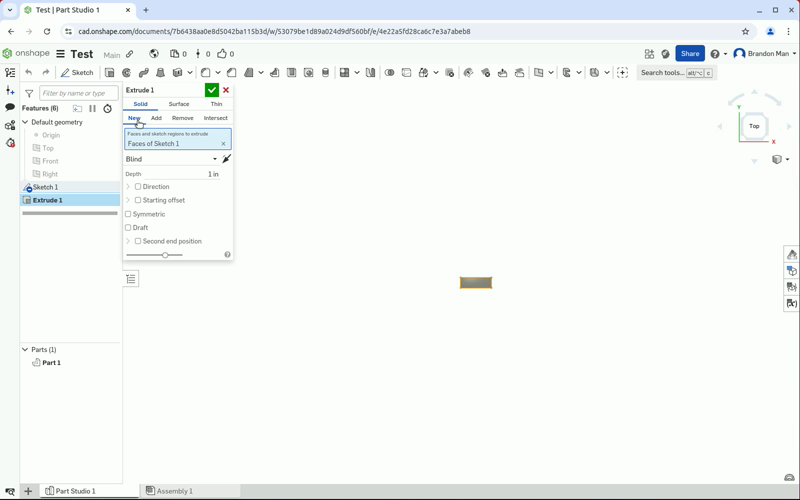
click(137, 120)
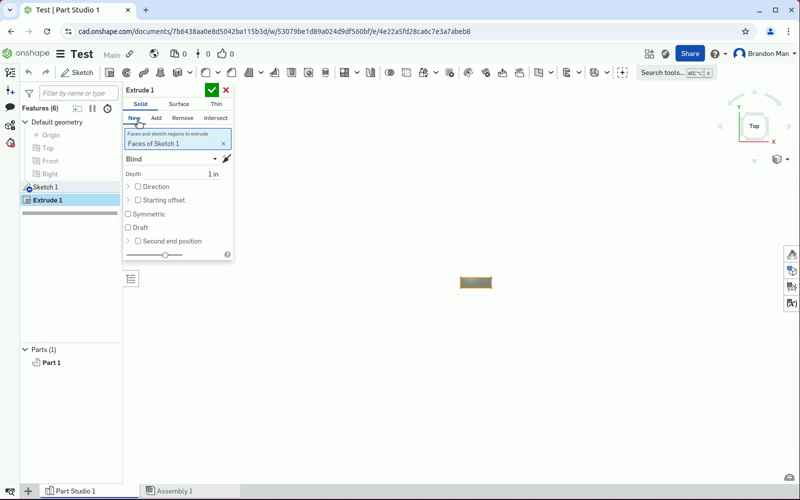
key(tab, 4)
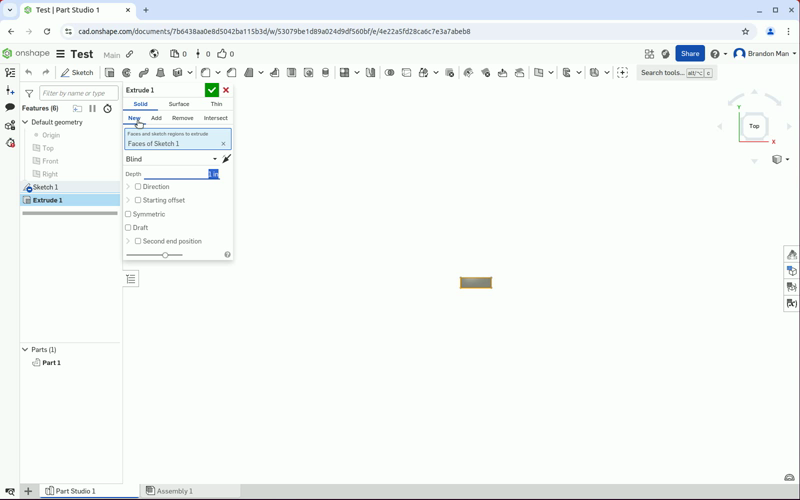
text(23.108)
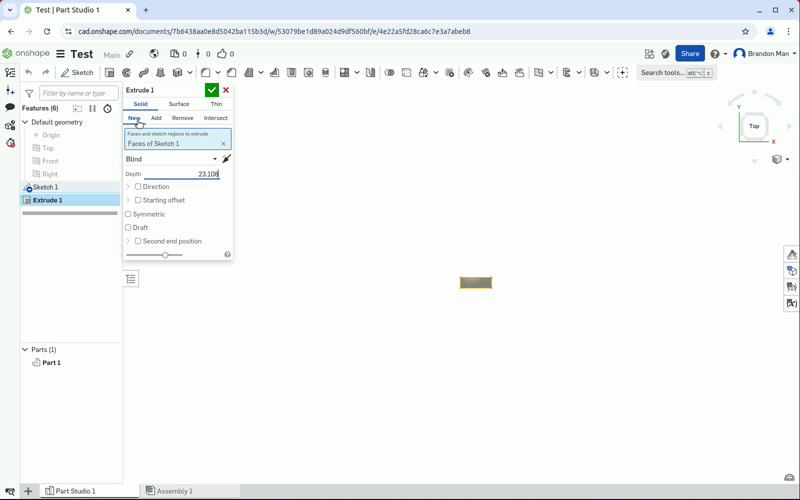
key(enter)
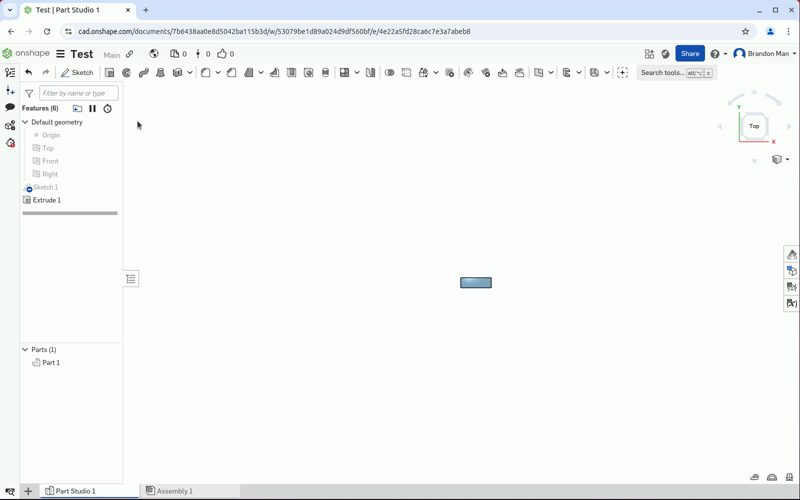
key(shift+h)
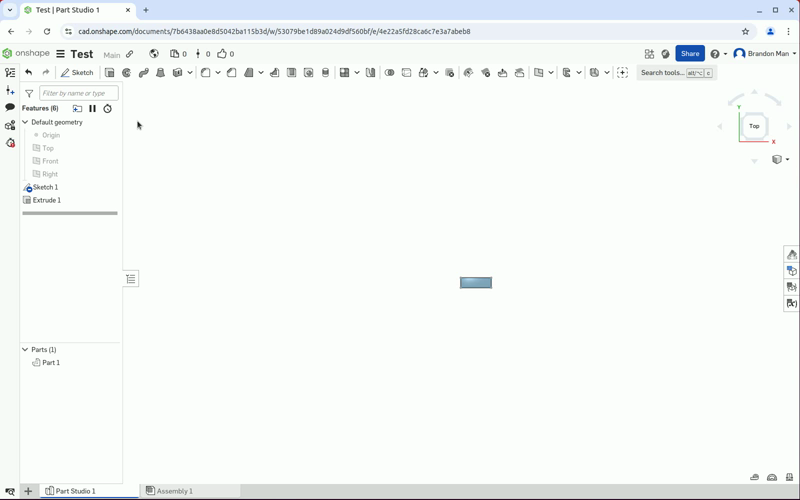
key(shift+h)
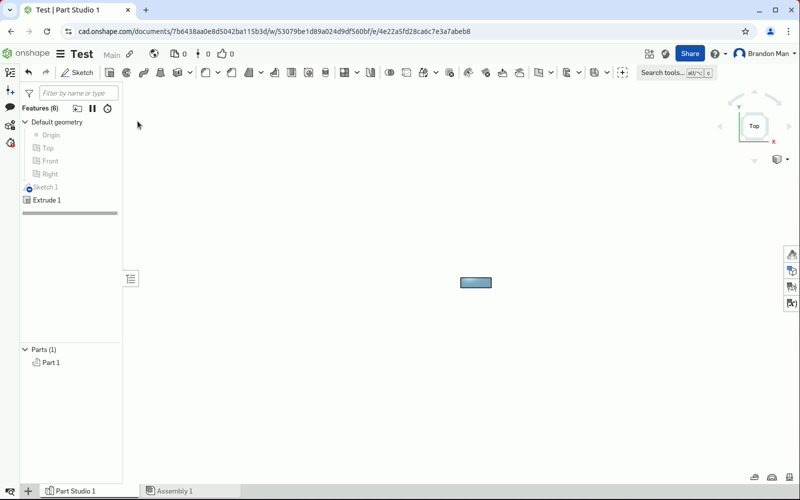
mouse_move(73, 189)
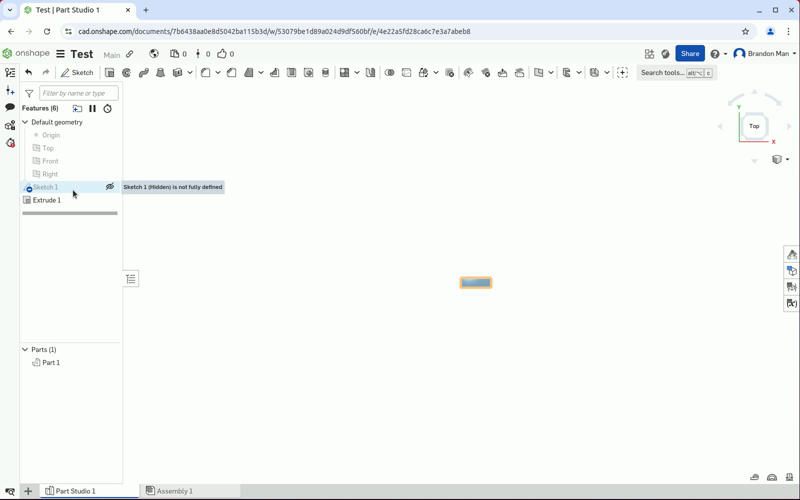
click(73, 189)
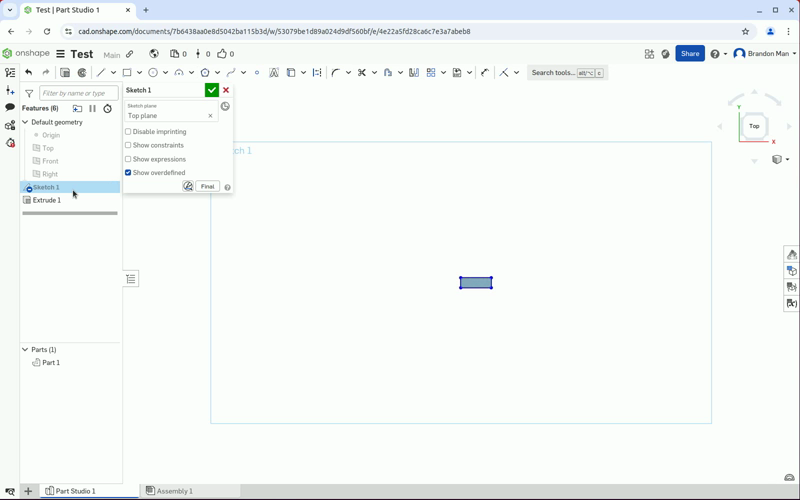
mouse_move(229, 92)
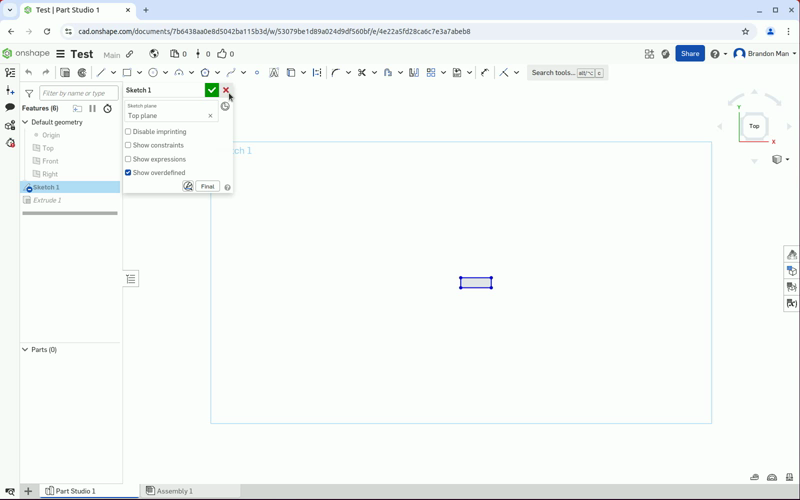
click(229, 92)
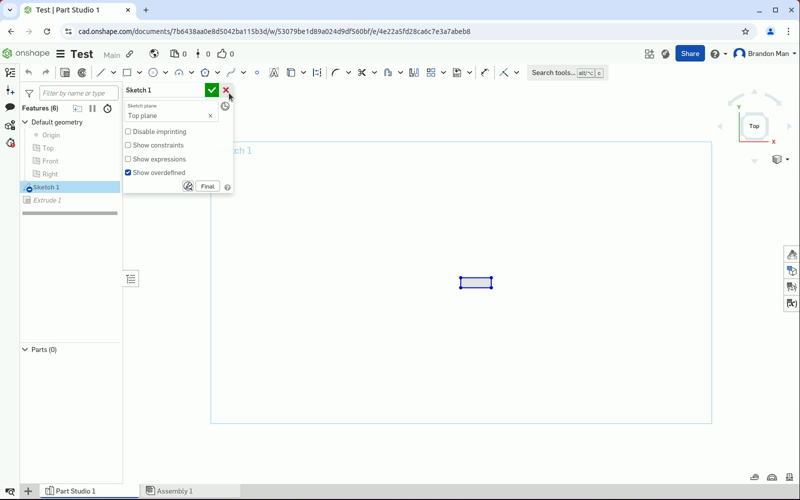
key(shift+s)
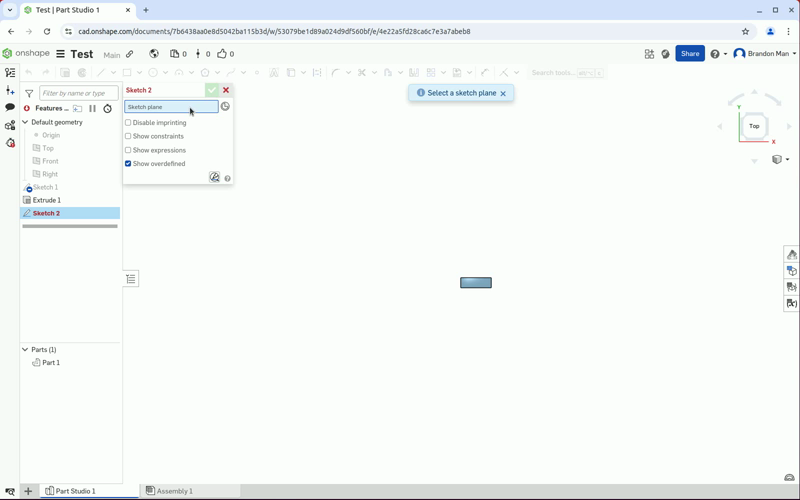
mouse_move(73, 150)
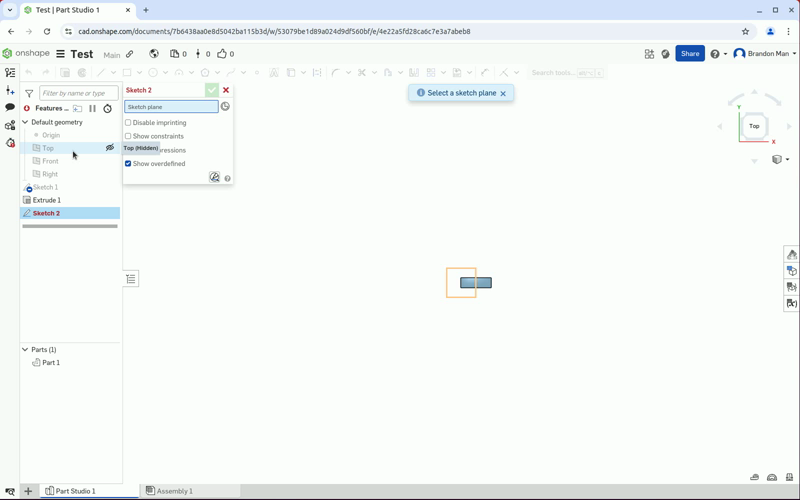
click(73, 150)
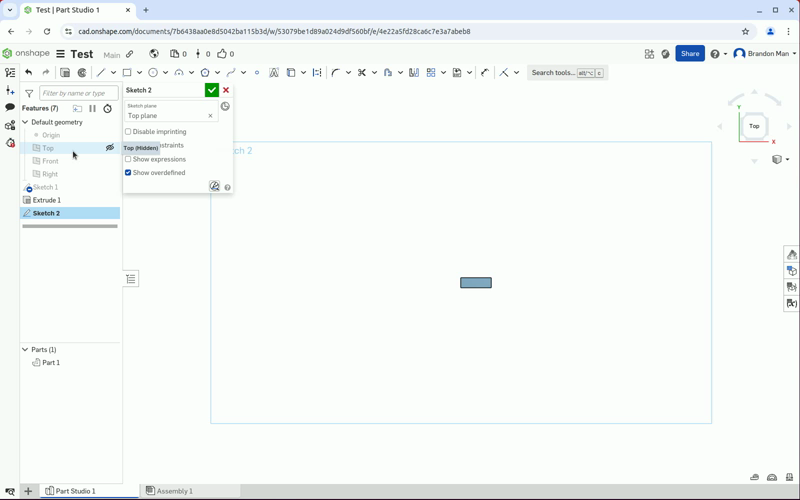
mouse_move(73, 352)
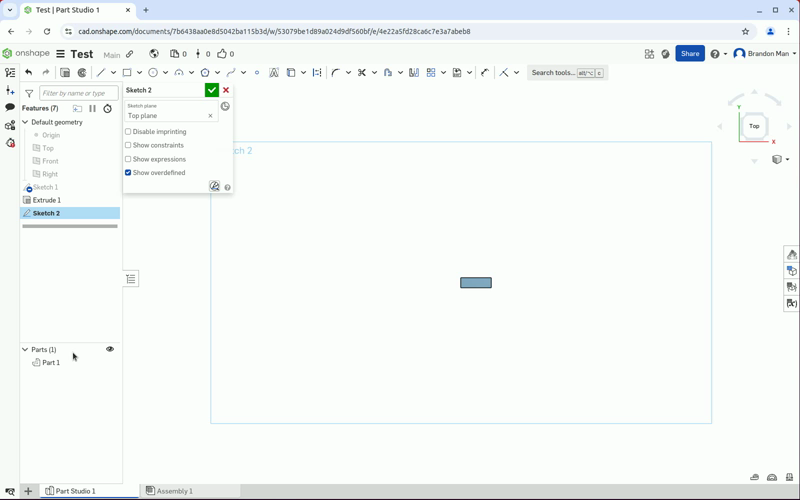
key(y)
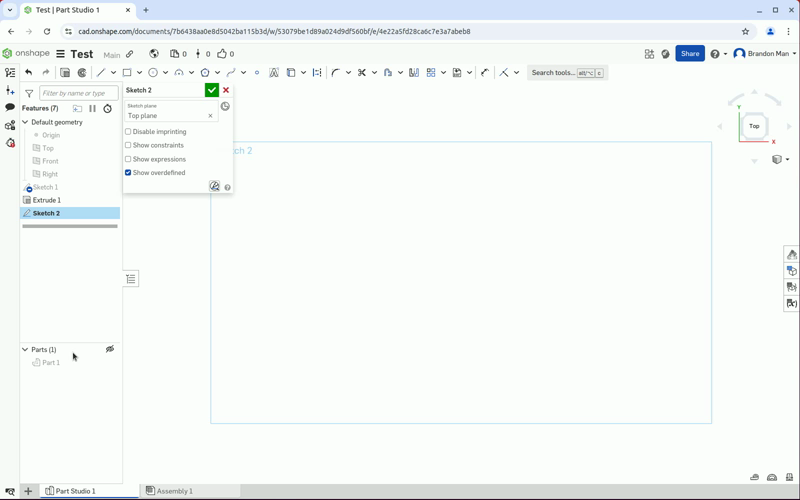
key(l)
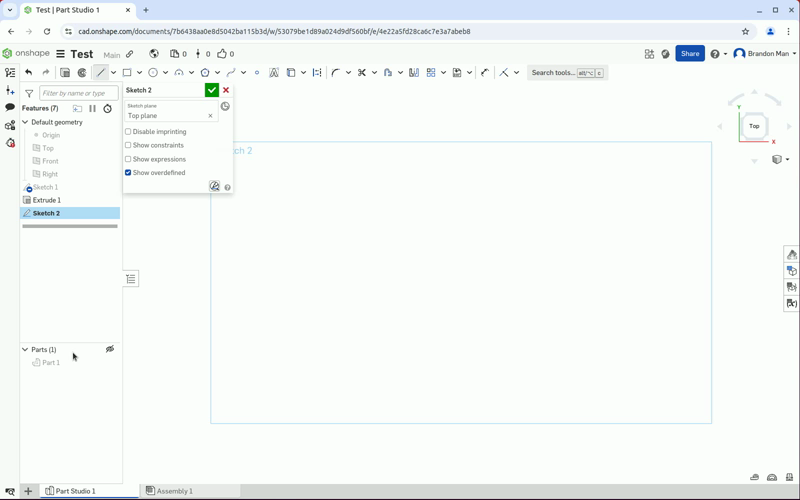
key_down(shift)
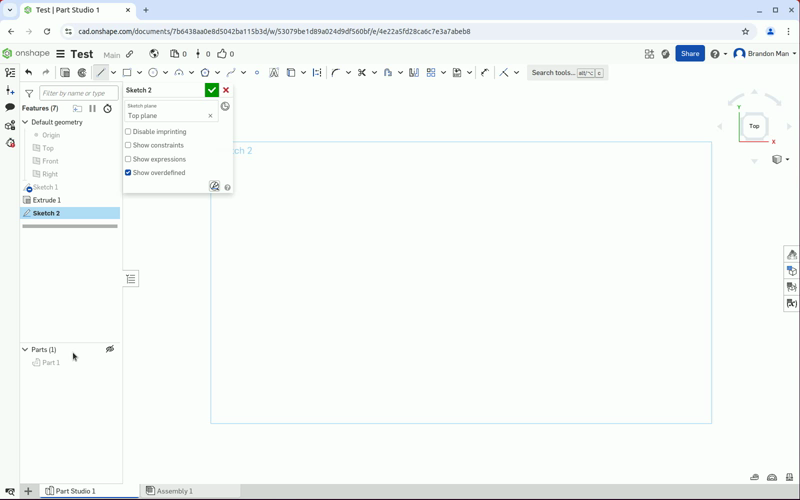
mouse_move(431, 287)
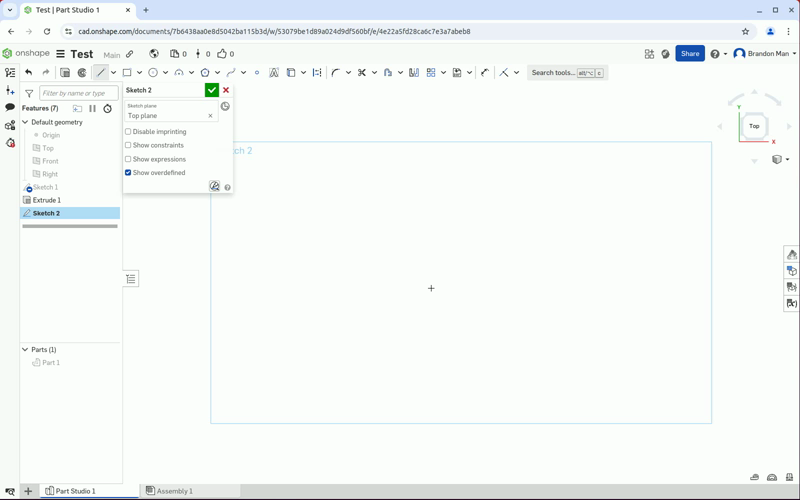
click(431, 287)
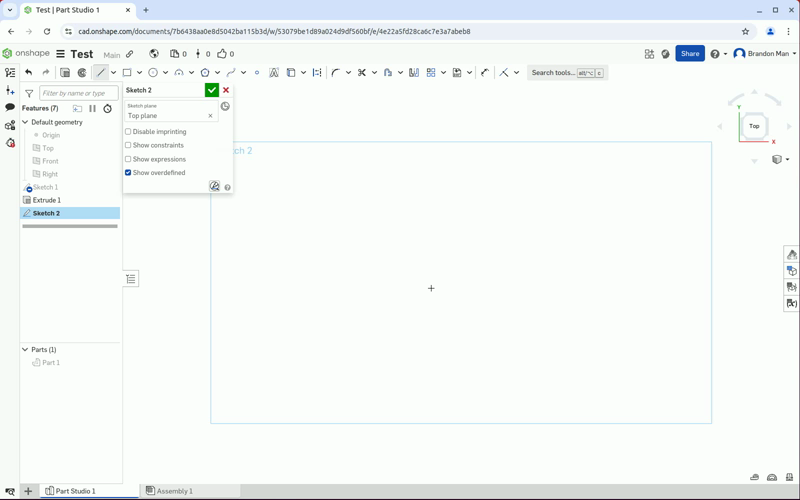
key_up(shift)
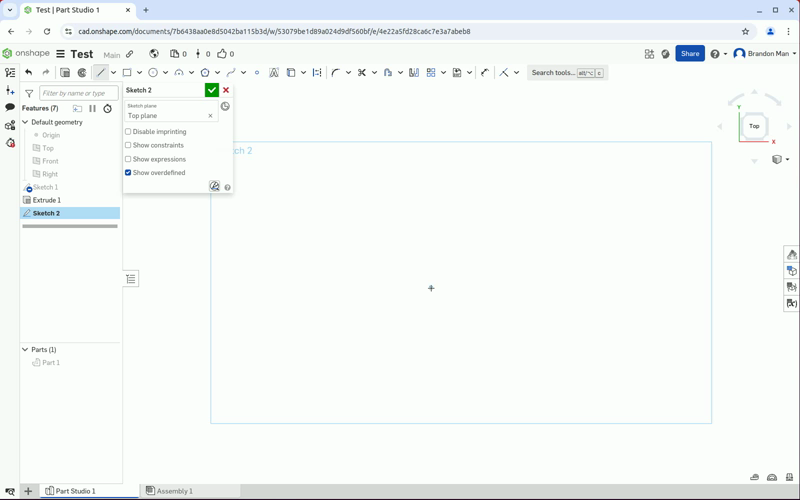
key_down(shift)
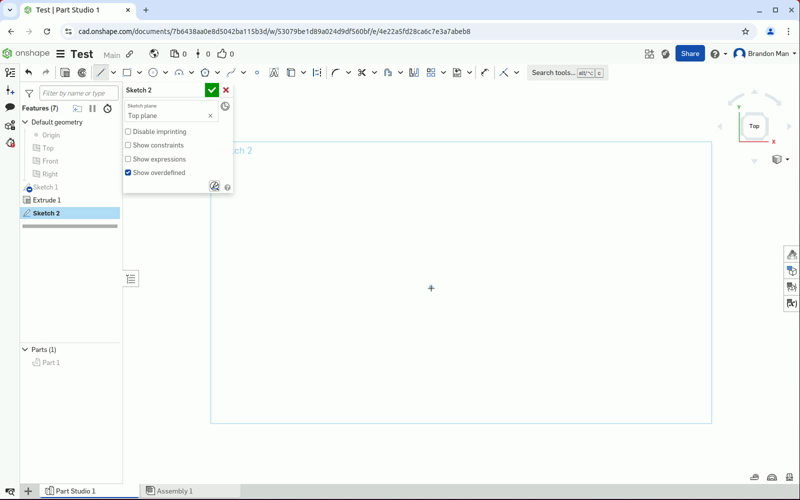
mouse_move(461, 287)
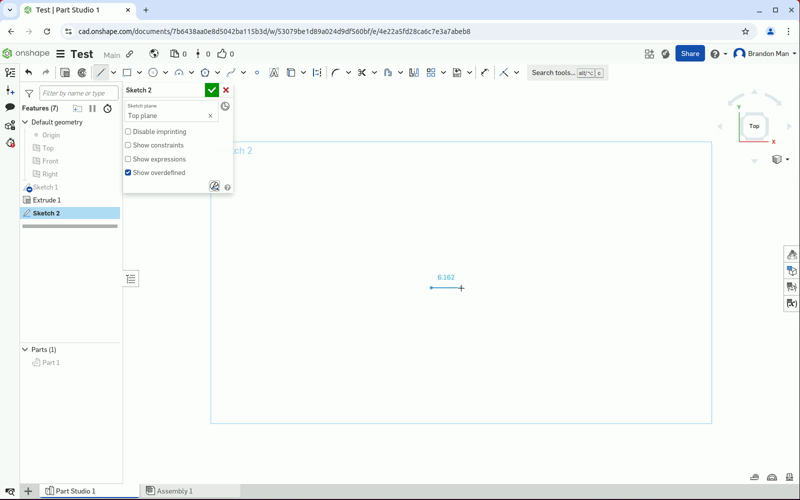
mouse_move(461, 287)
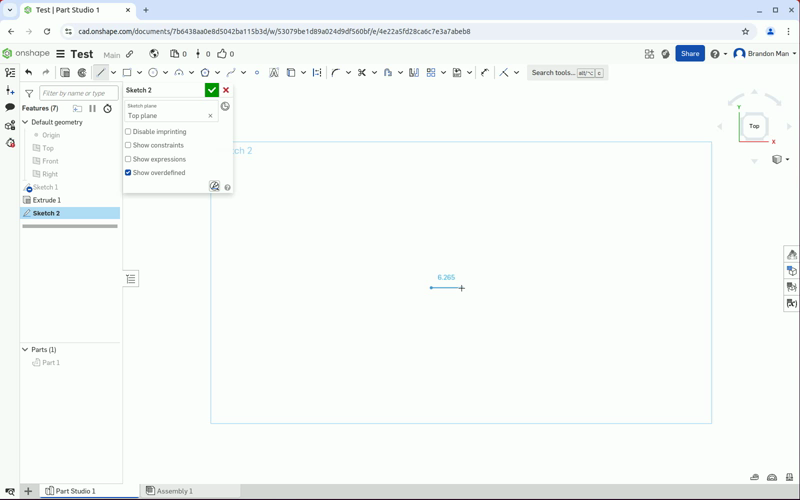
click(461, 287)
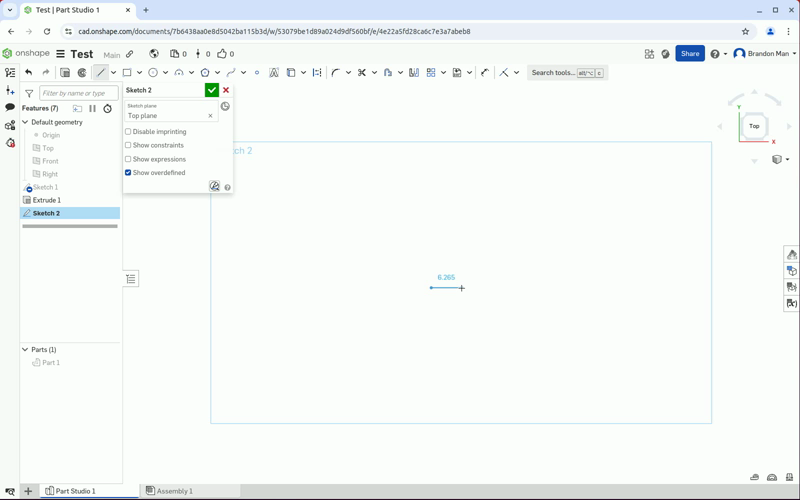
key_up(shift)
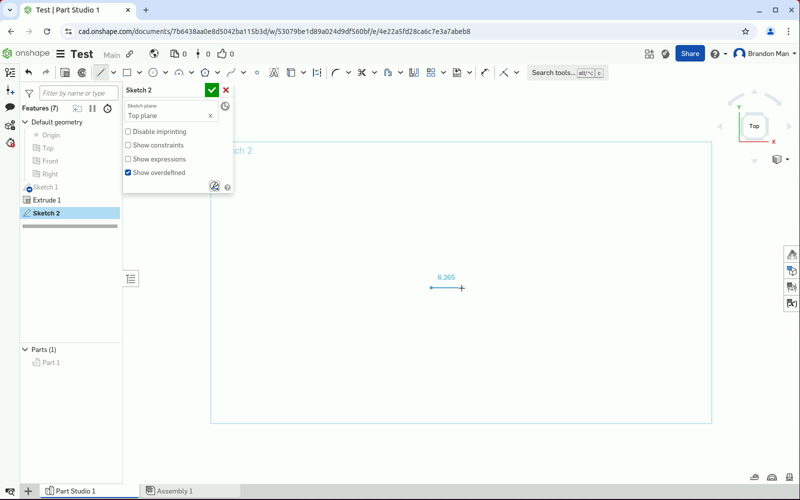
key_down(shift)
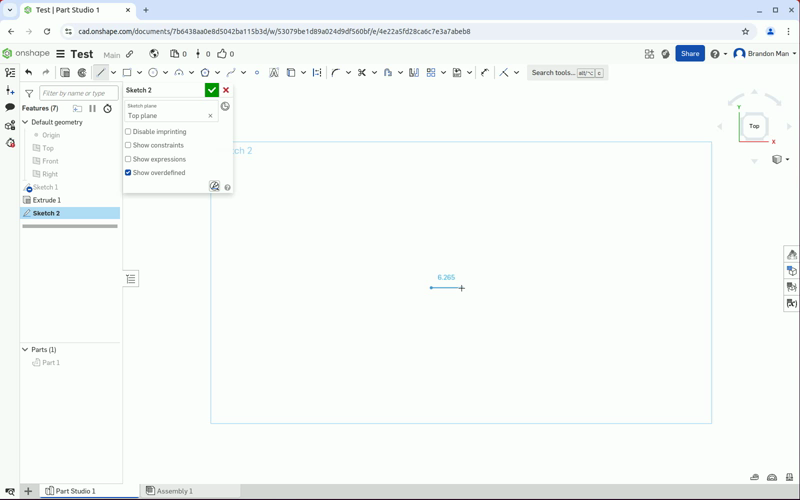
mouse_move(491, 287)
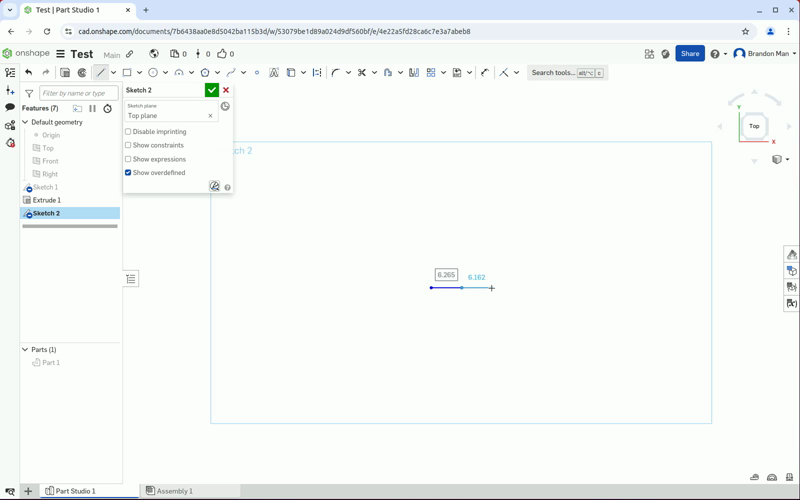
mouse_move(461, 277)
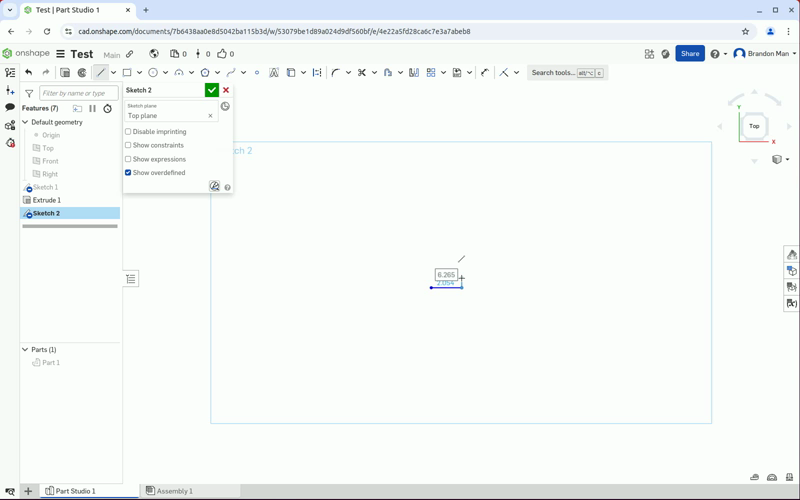
click(461, 277)
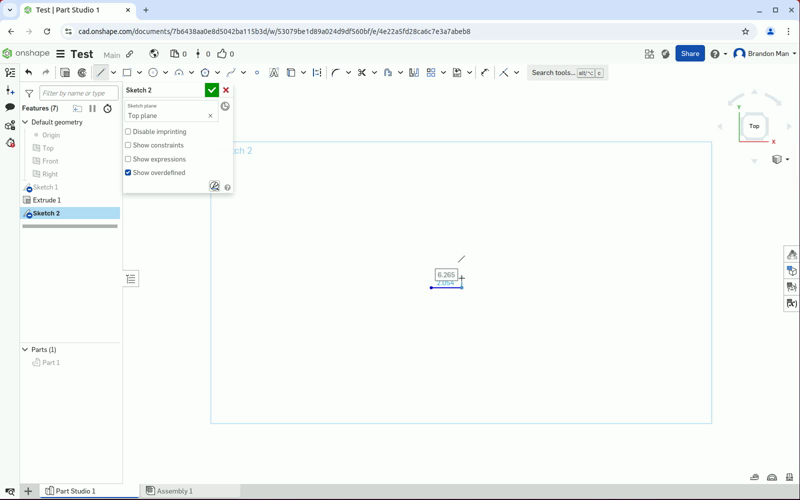
key_up(shift)
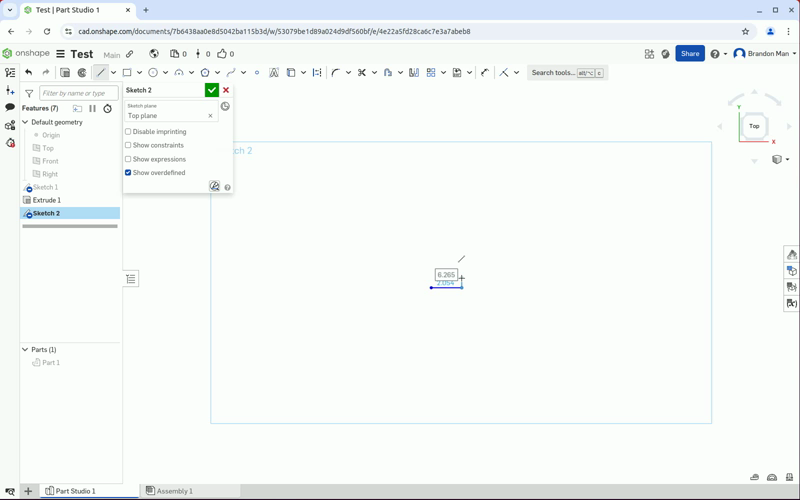
key_down(shift)
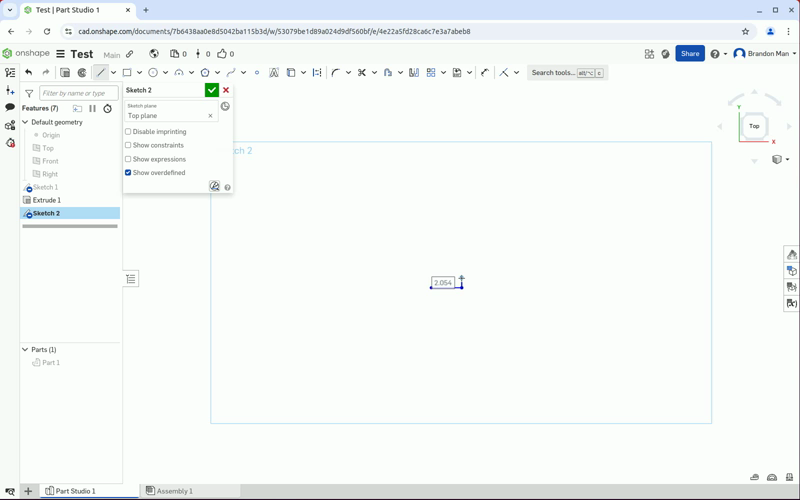
mouse_move(491, 277)
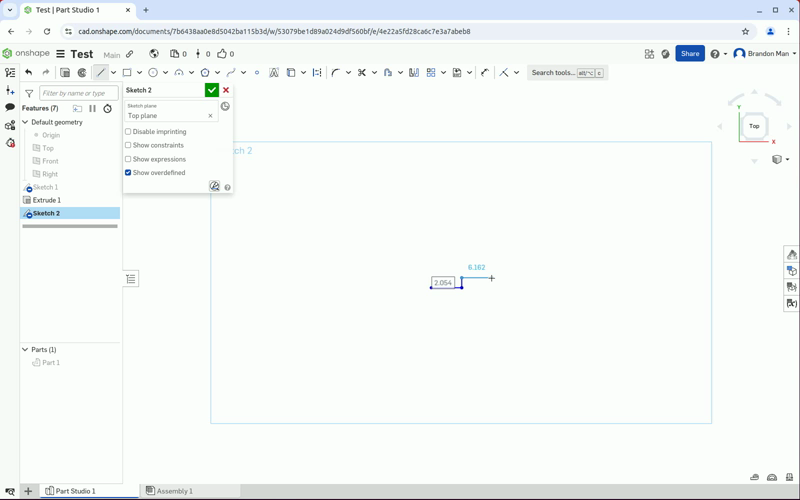
mouse_move(431, 277)
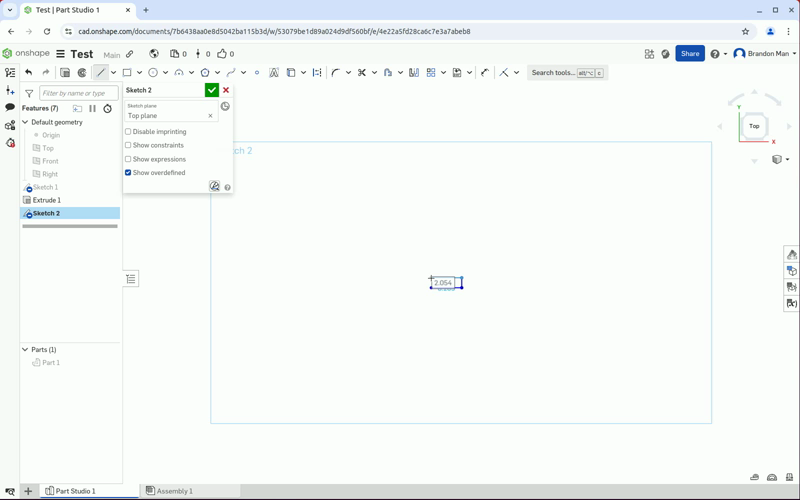
click(431, 277)
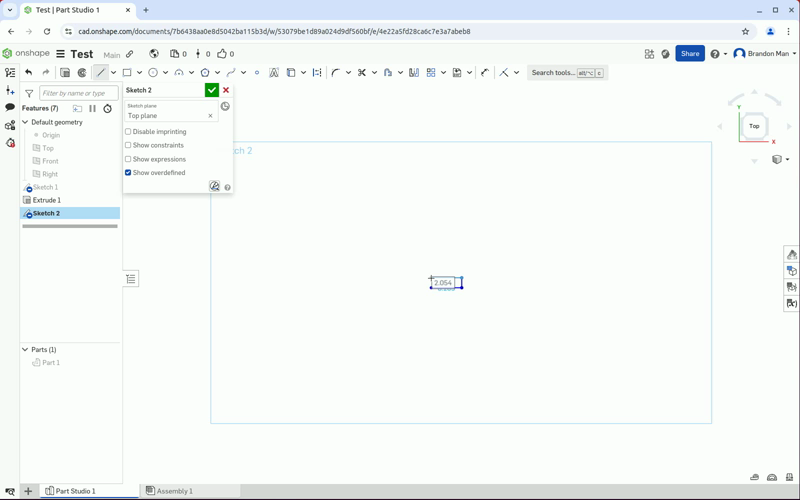
key_up(shift)
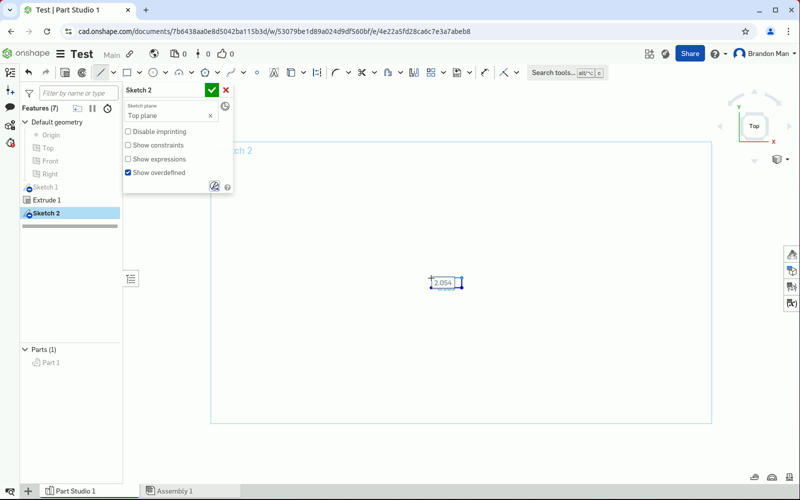
mouse_move(461, 277)
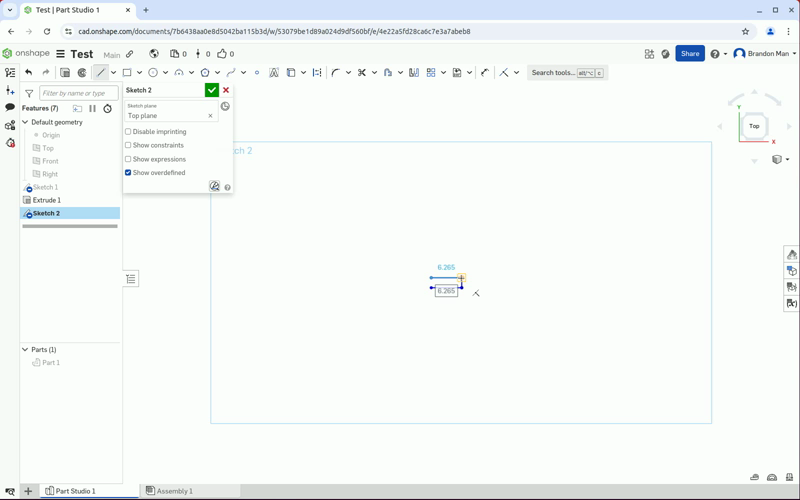
key_down(shift)
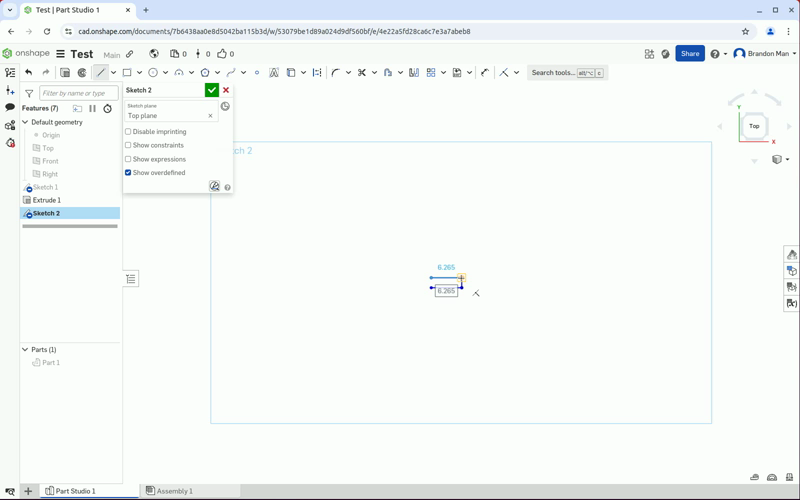
mouse_move(431, 287)
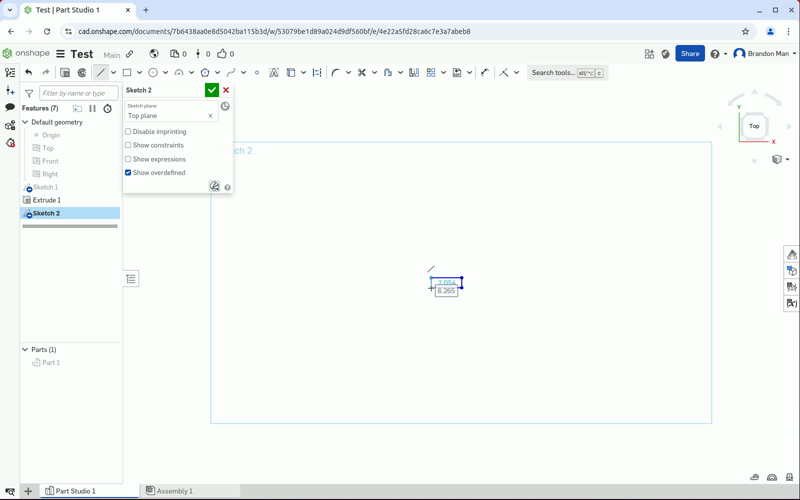
key_up(shift)
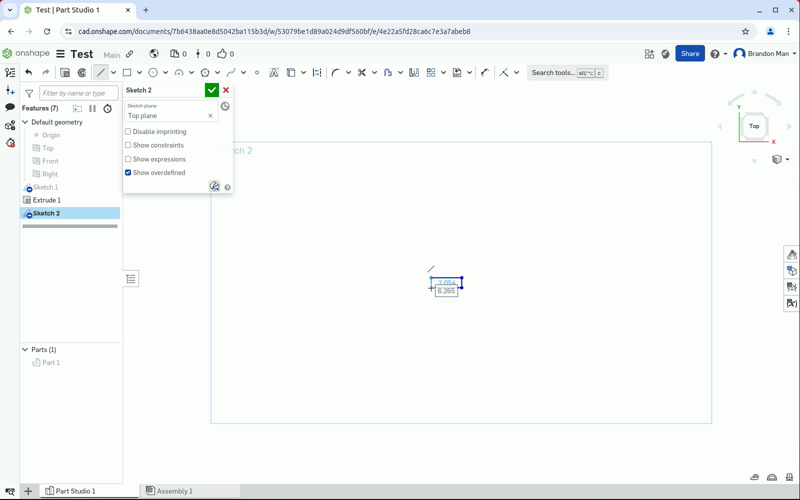
click(431, 287)
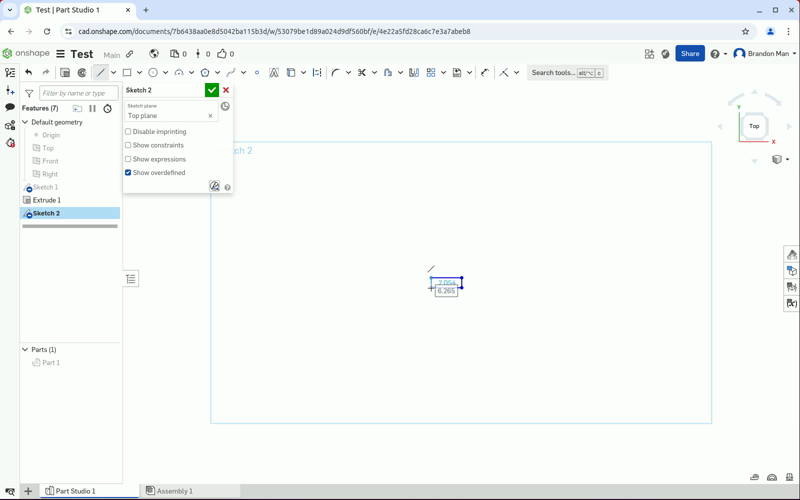
key(esc)
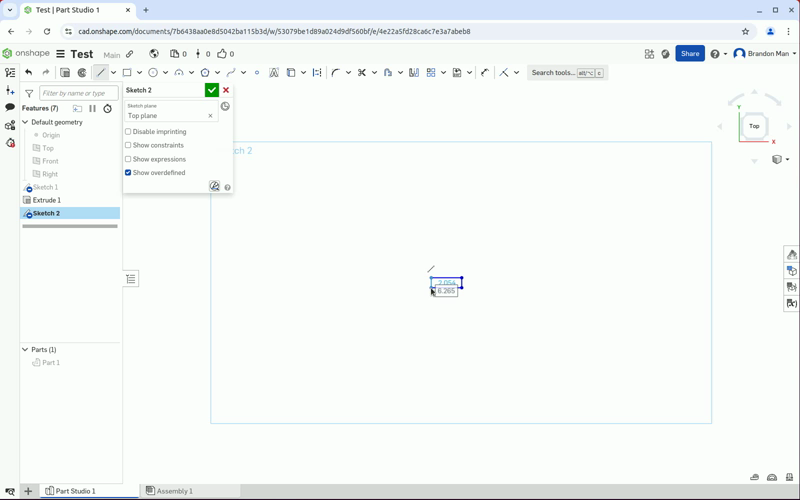
mouse_move(453, 281)
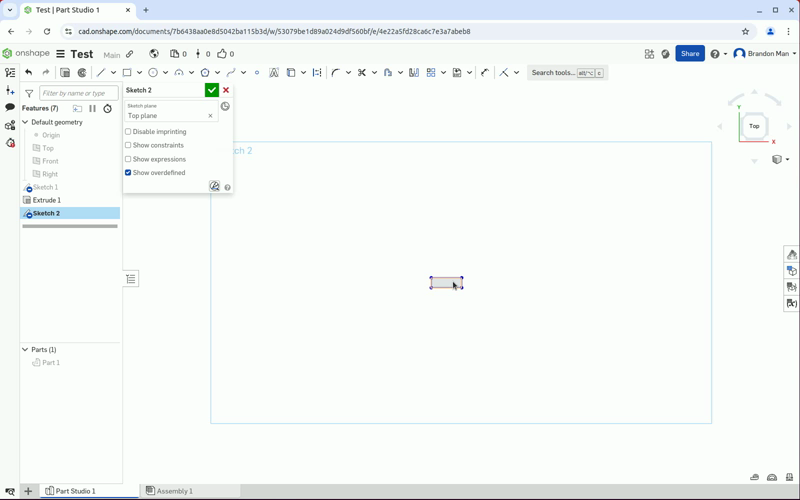
scroll(6)
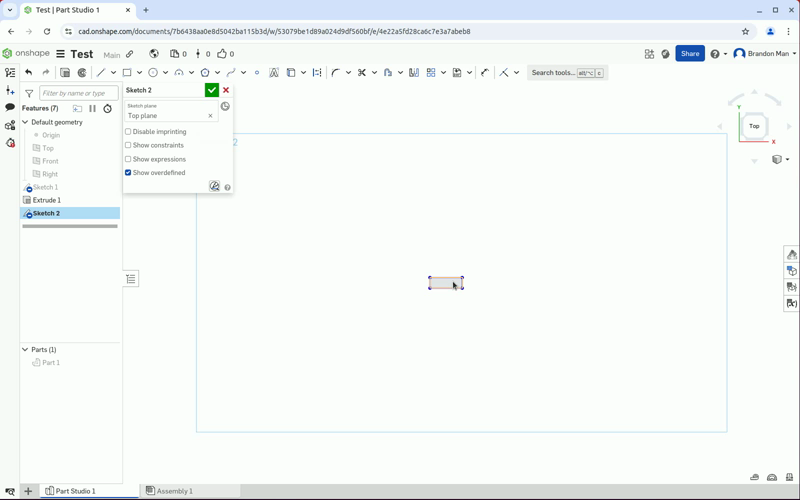
scroll(6)
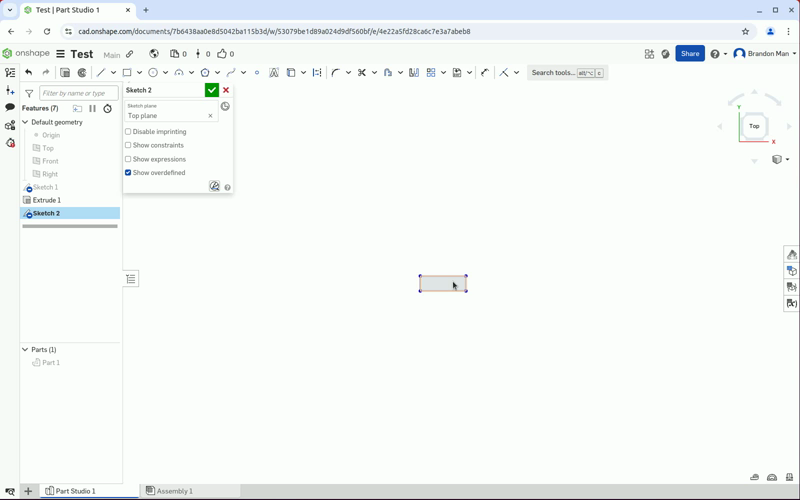
scroll(6)
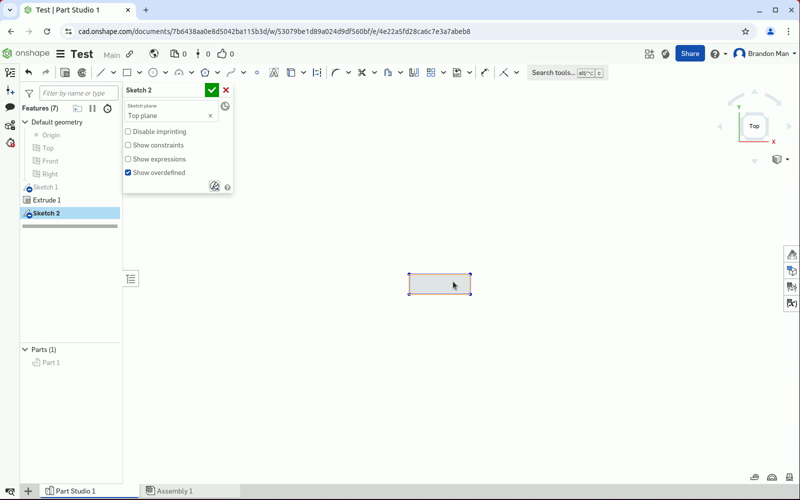
scroll(6)
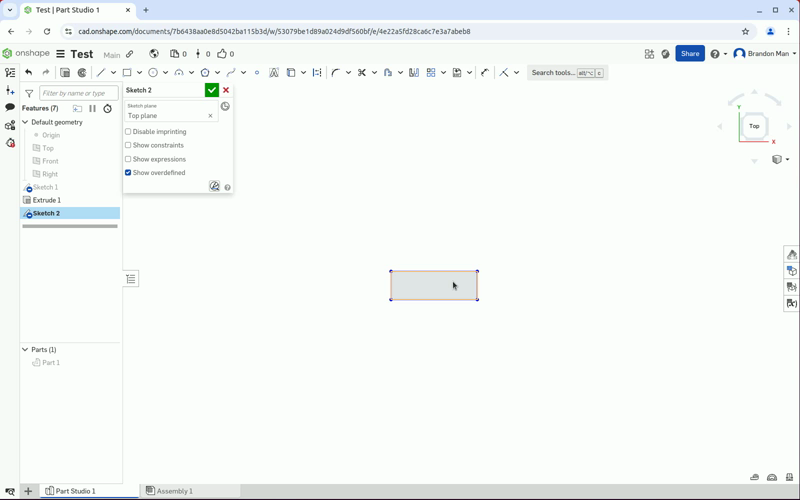
scroll(6)
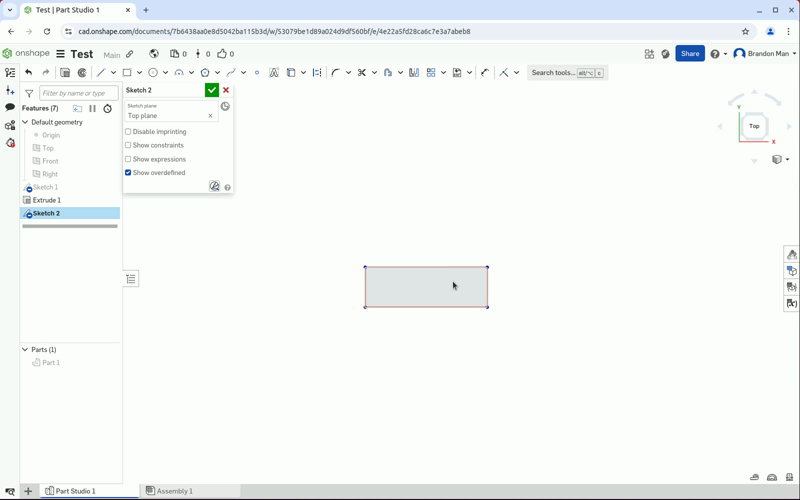
scroll(6)
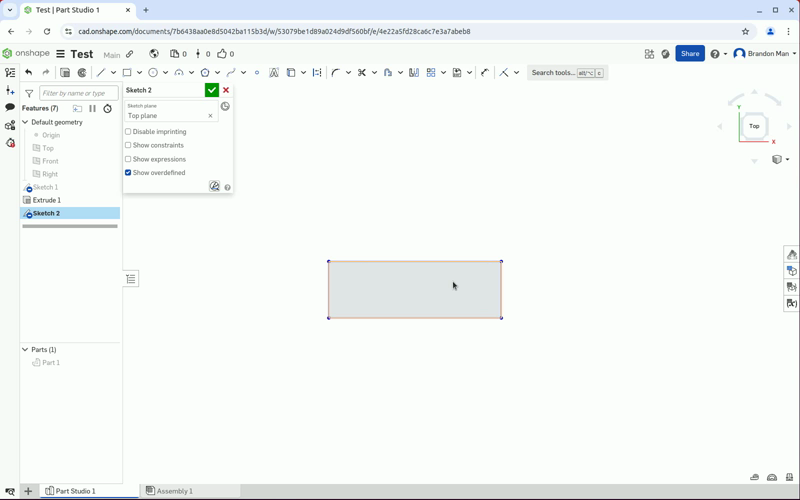
scroll(6)
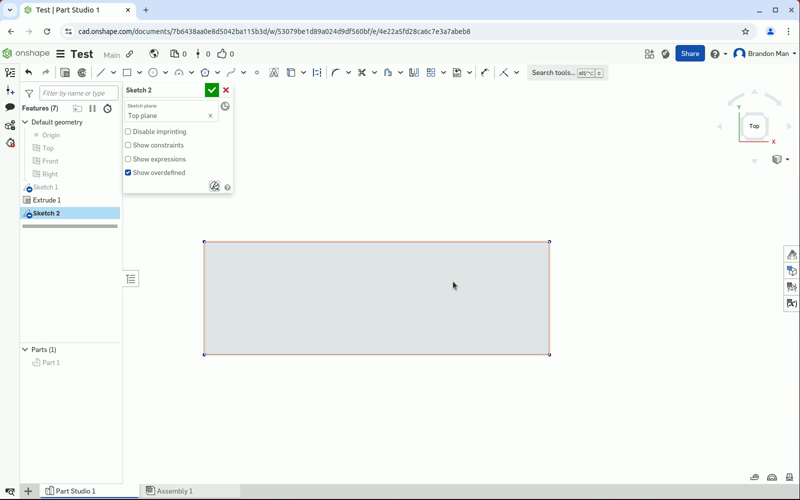
click(453, 281)
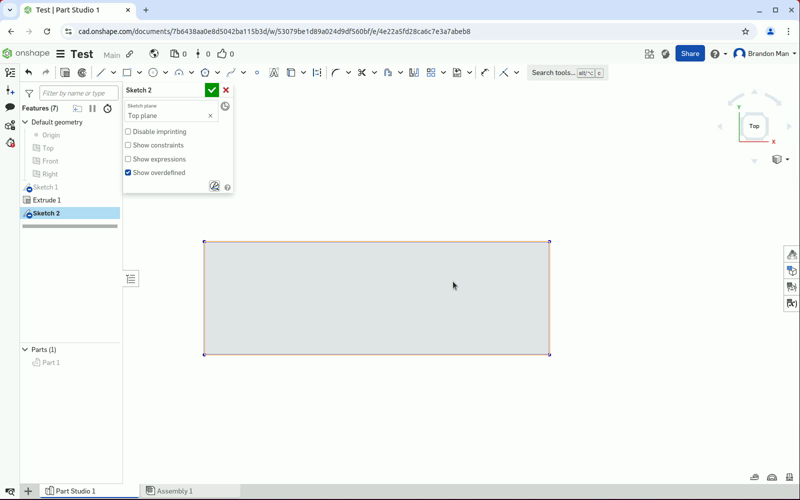
scroll(-6)
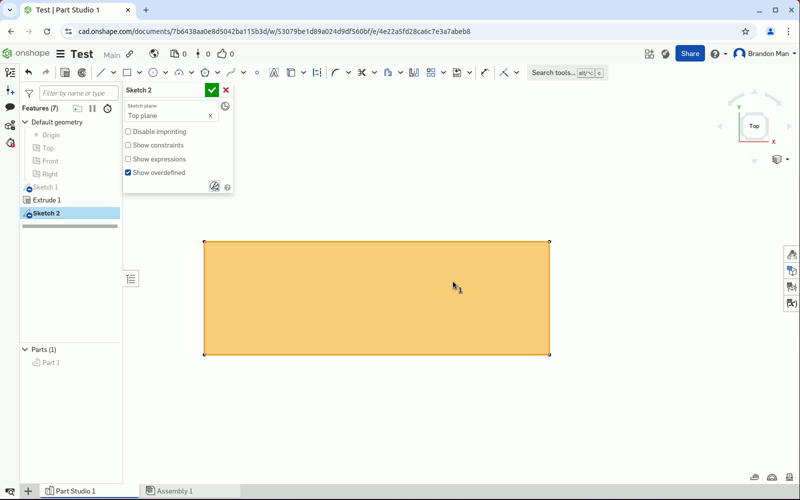
scroll(-6)
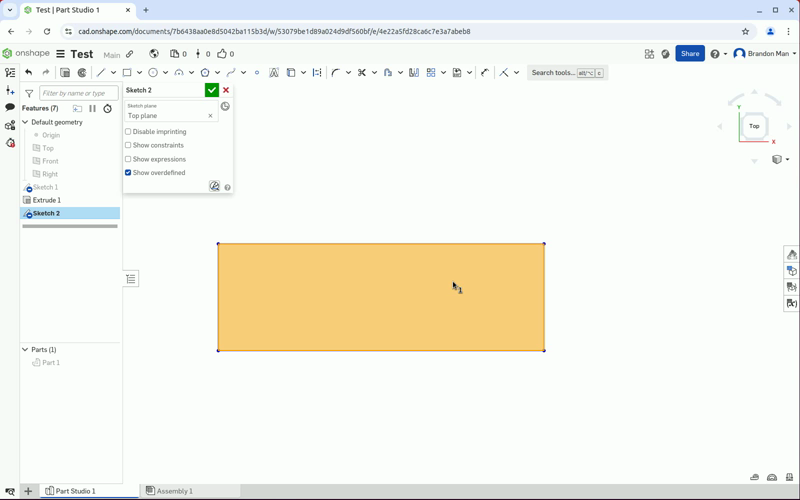
scroll(-6)
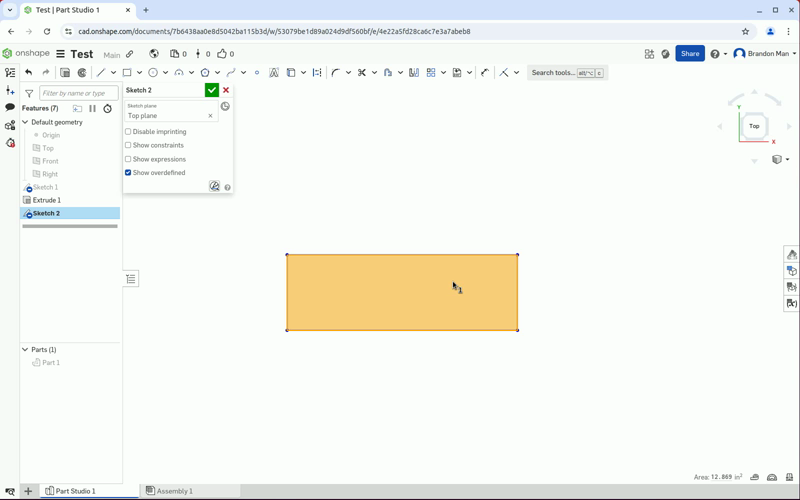
scroll(-6)
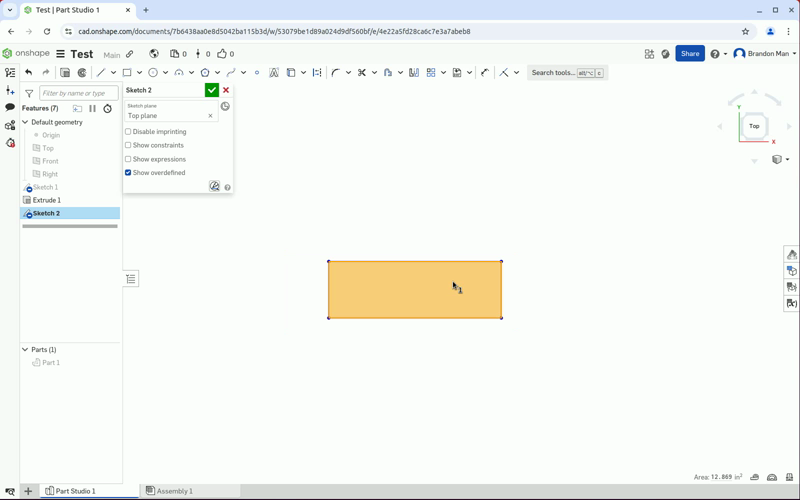
scroll(-6)
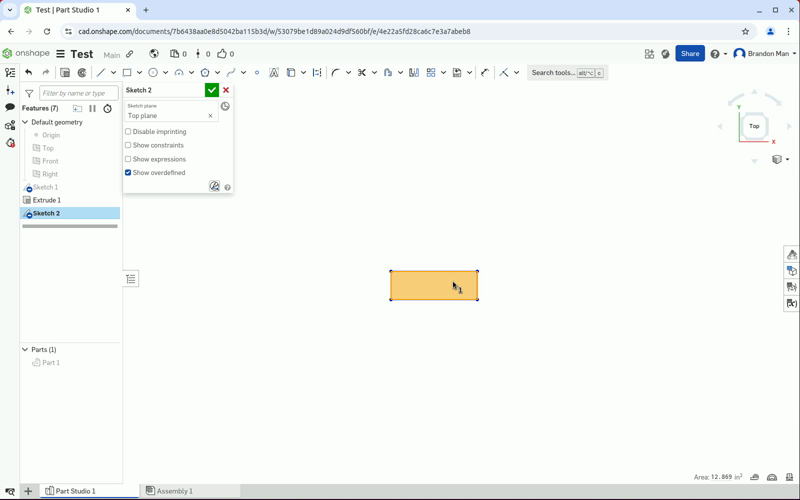
scroll(-6)
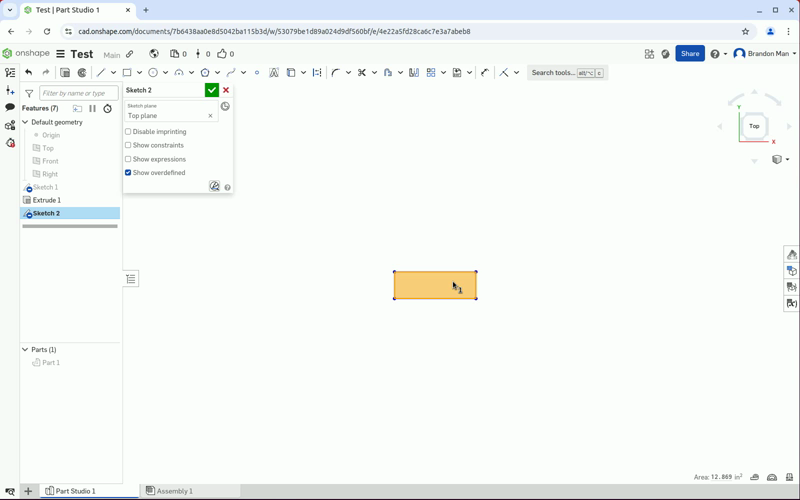
scroll(-6)
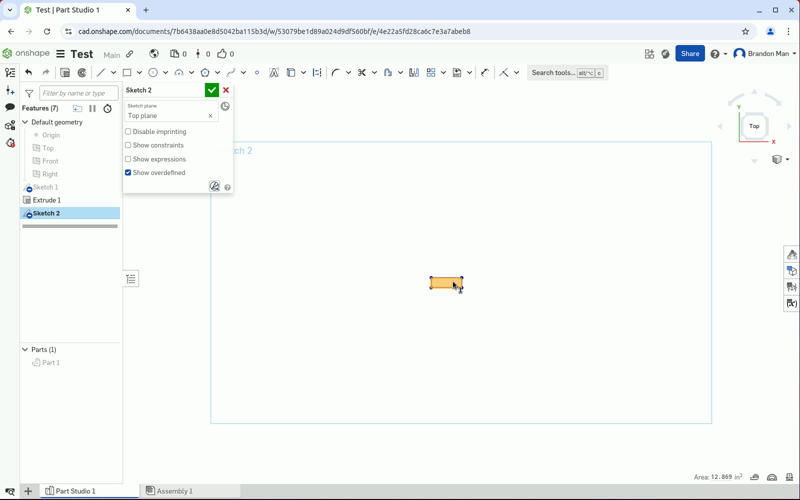
mouse_move(73, 352)
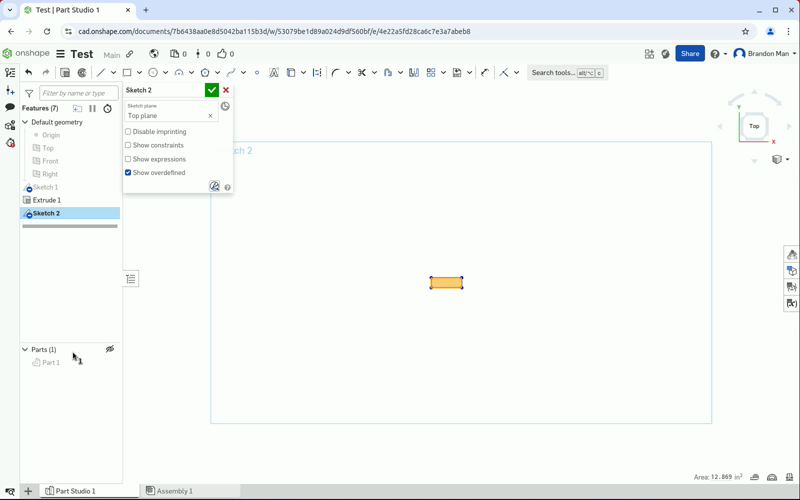
key(shift+y)
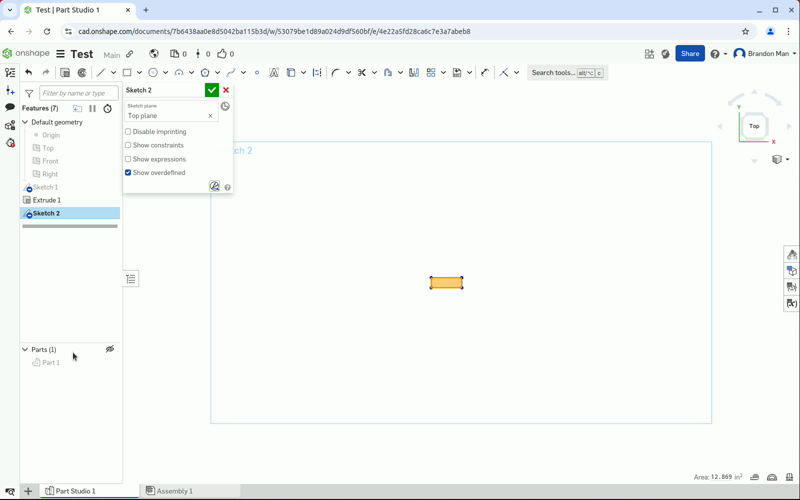
key(shift+e)
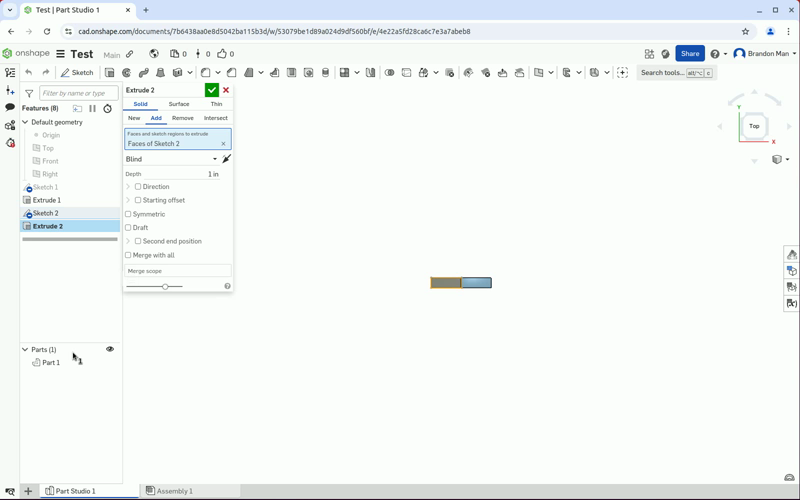
mouse_move(143, 106)
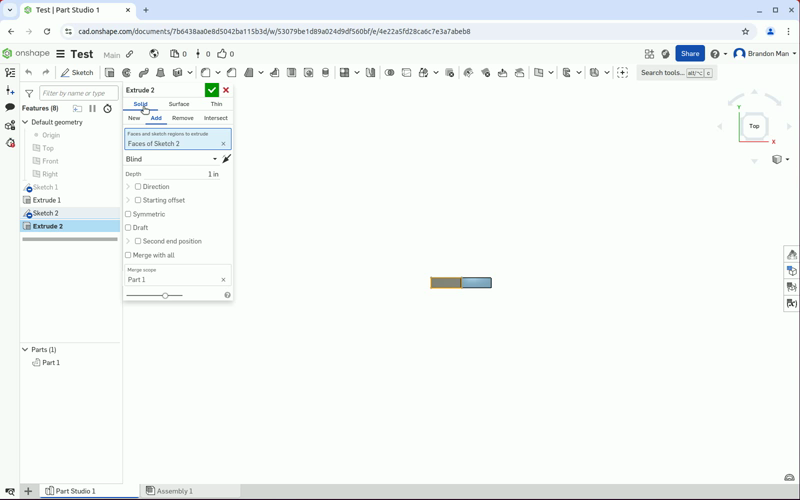
click(143, 106)
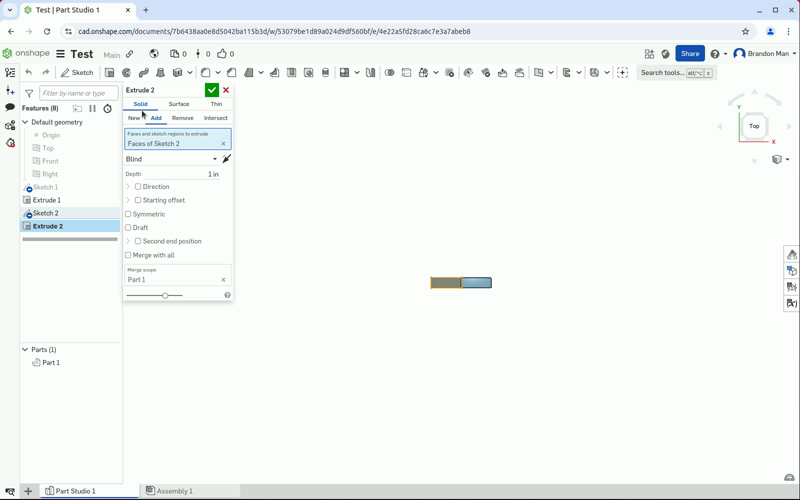
mouse_move(137, 120)
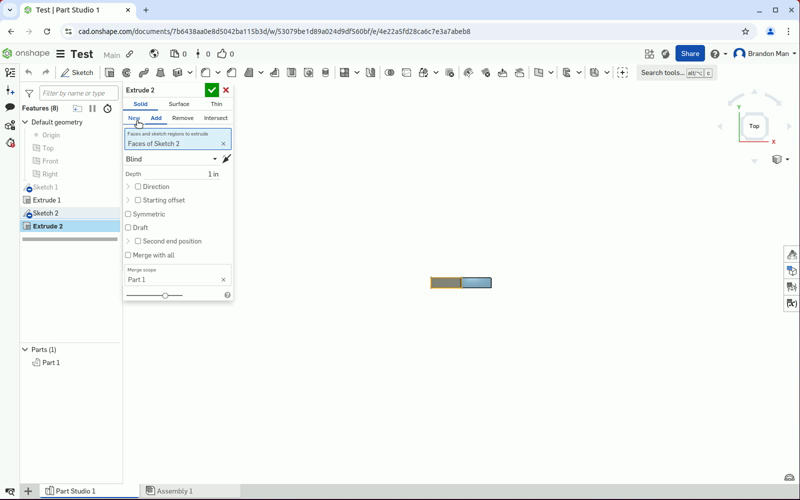
click(137, 120)
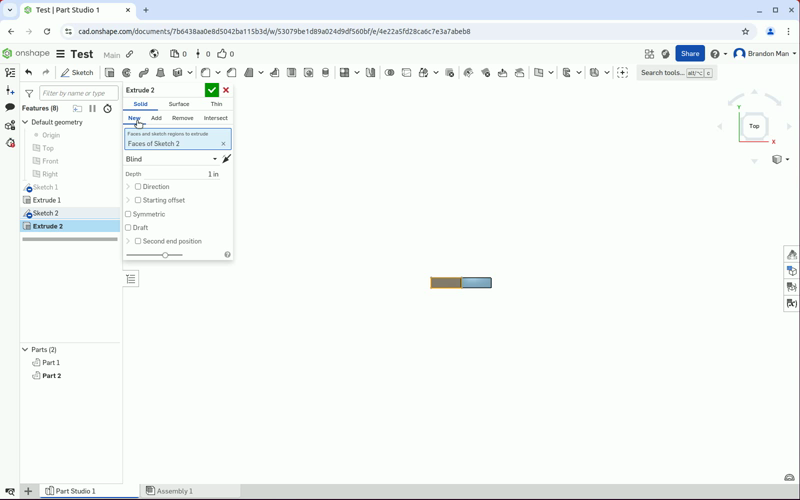
key(tab, 4)
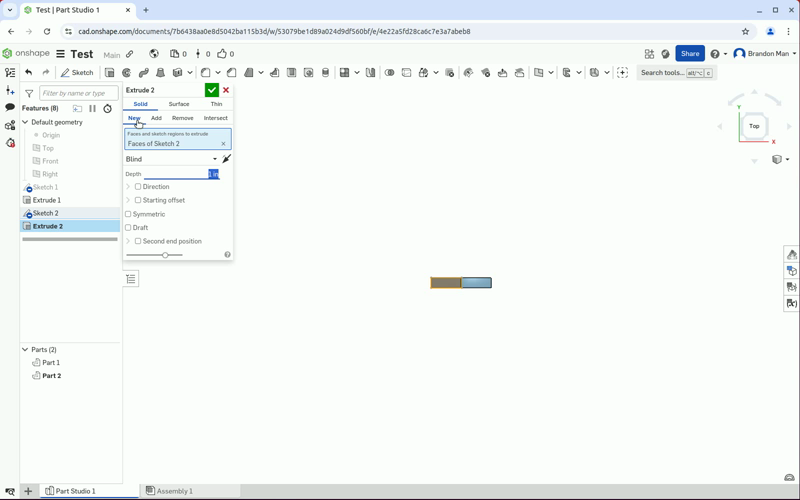
text(23.108)
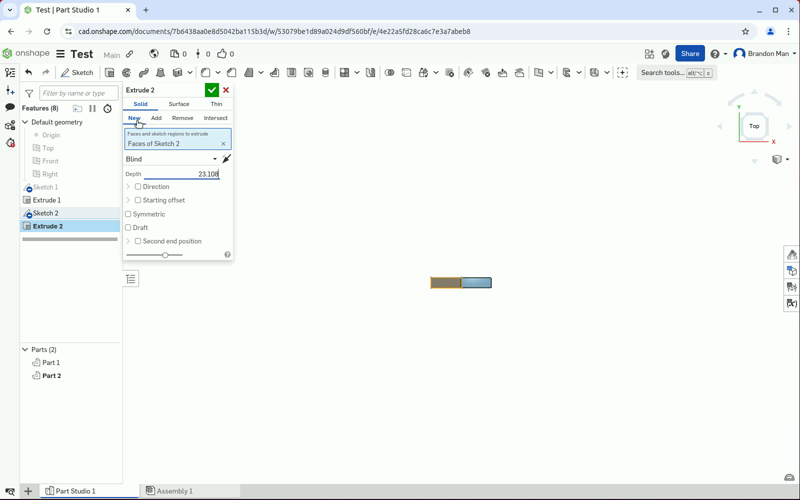
key(enter)
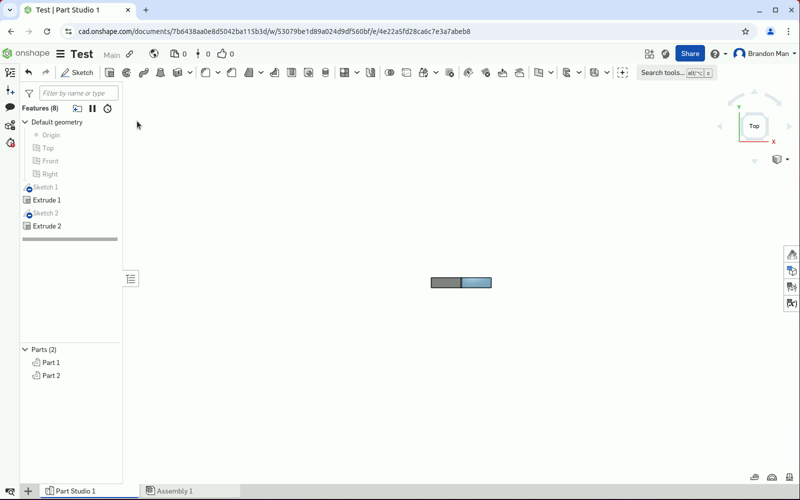
key(shift+h)
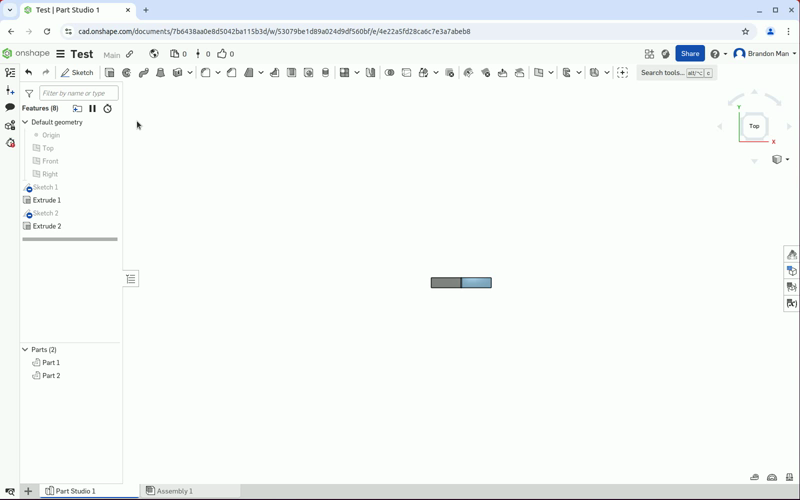
key(shift+h)
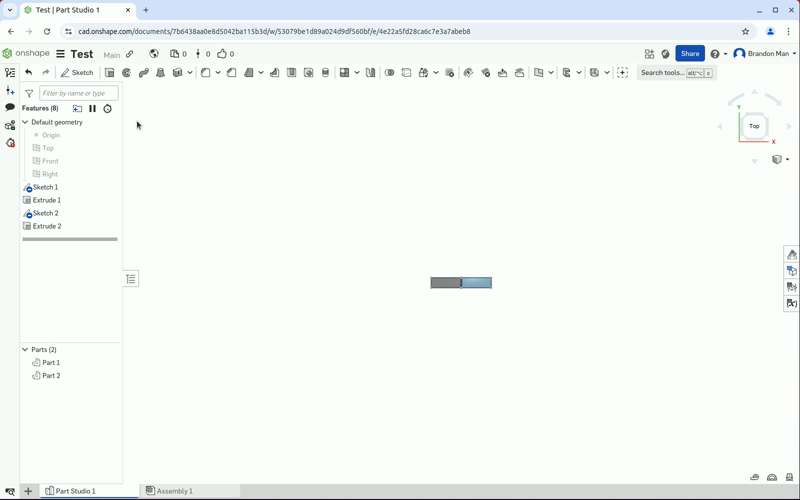
key(shift+7)
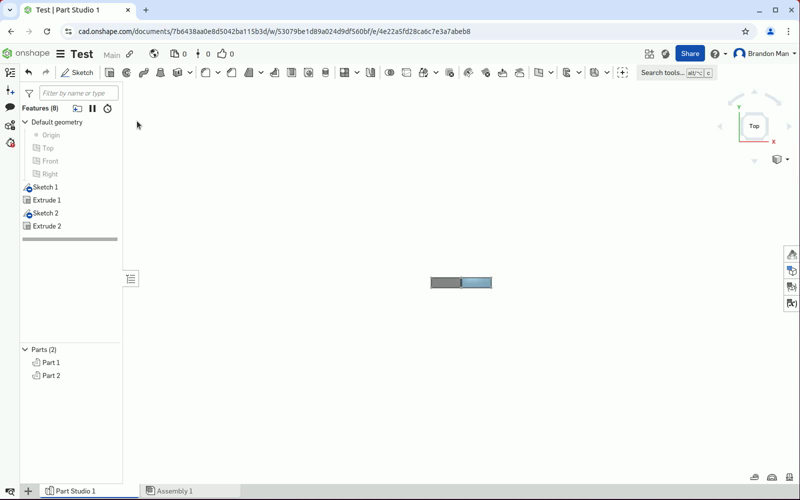
key(up, 3)
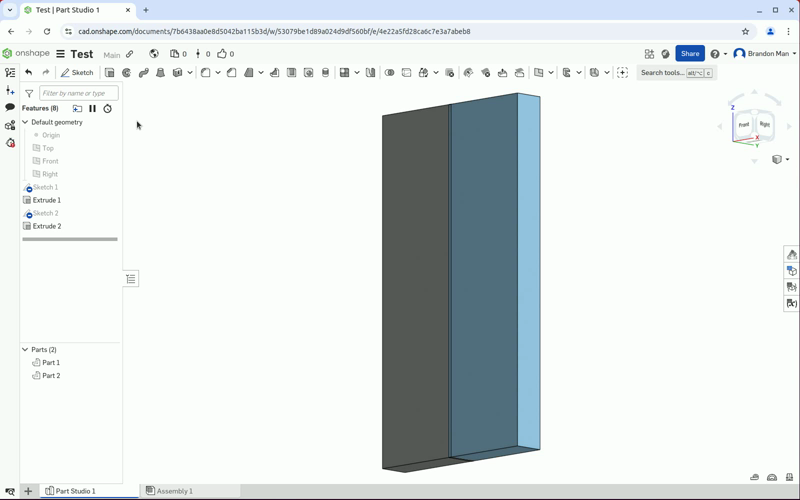
key(left, 3)
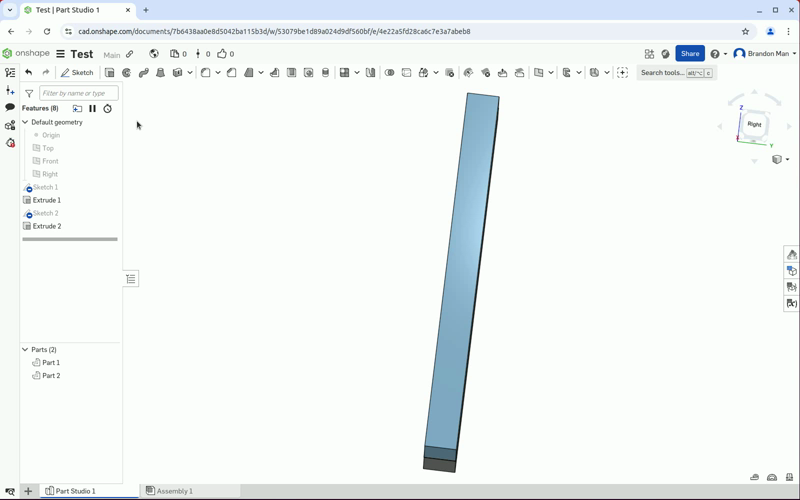
key(right, 3)
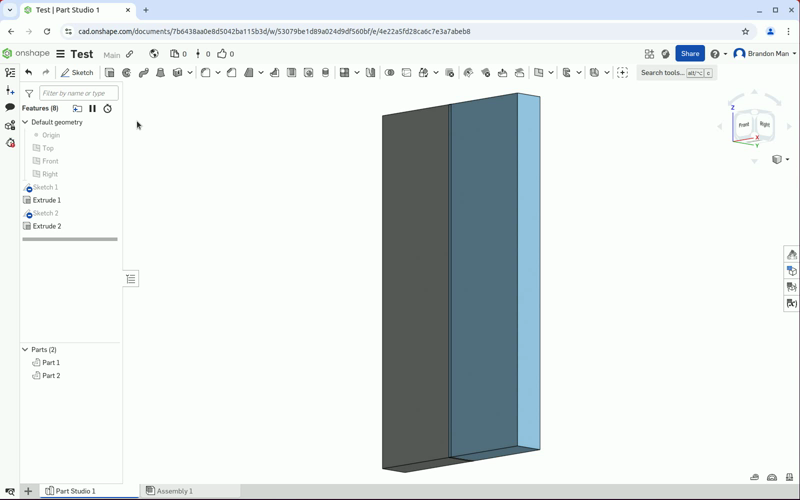
key(down, 3)
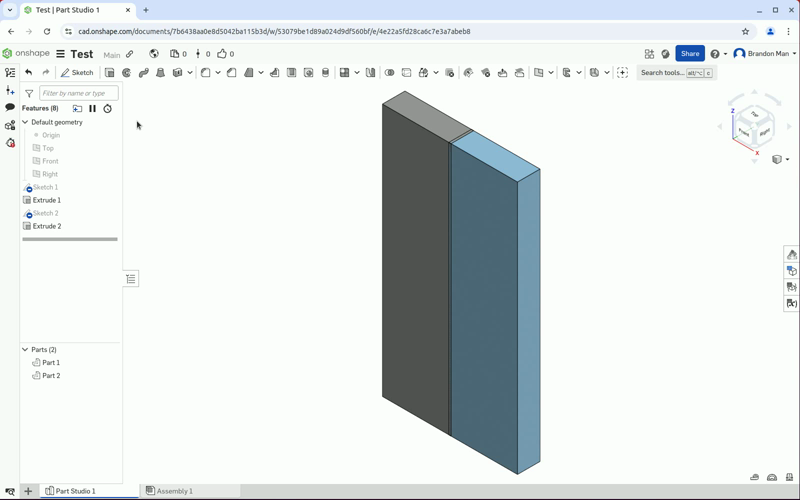
mouse_move(73, 189)
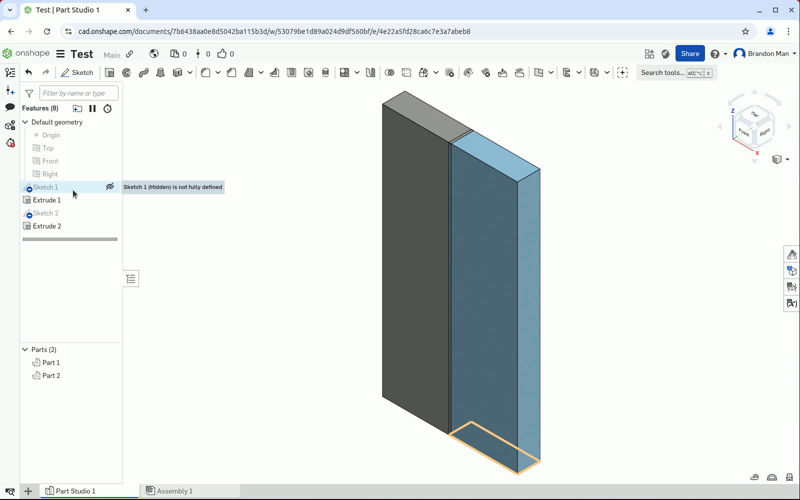
click(73, 189)